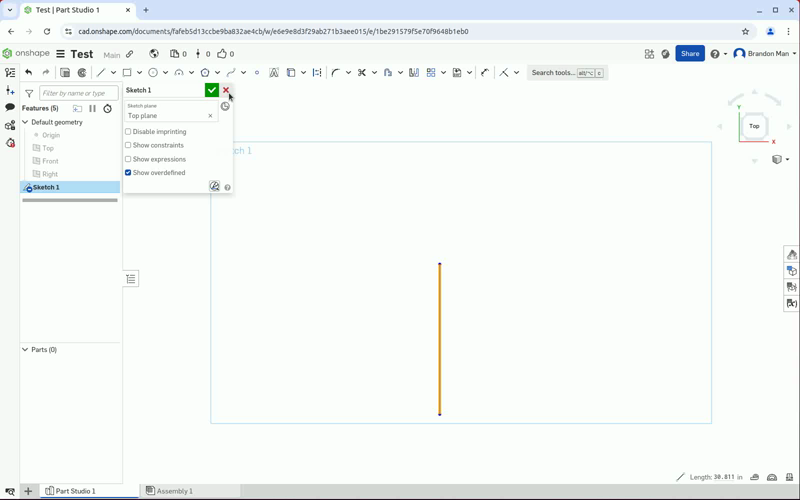
key(shift+h)
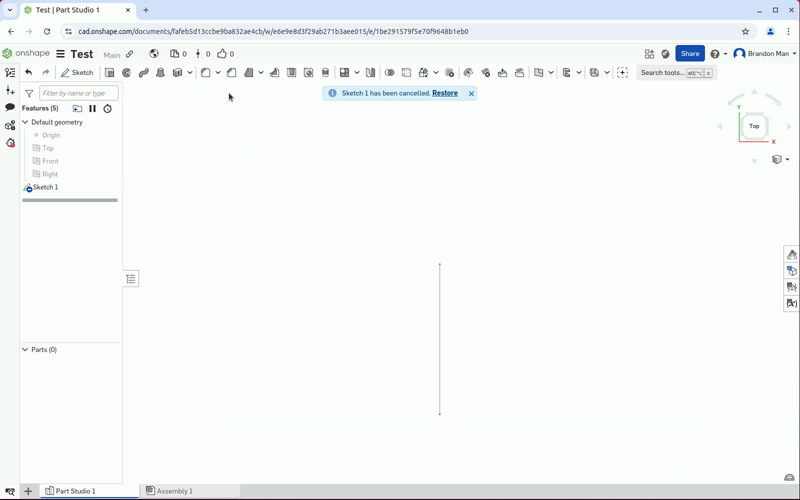
mouse_move(73, 352)
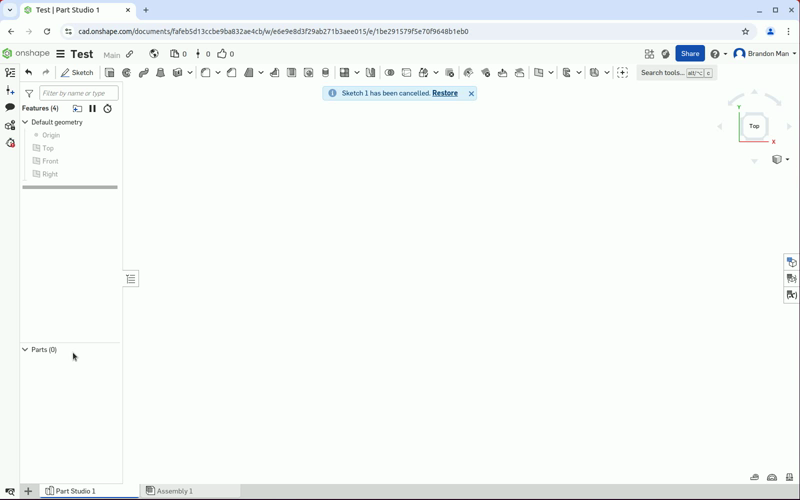
key(y)
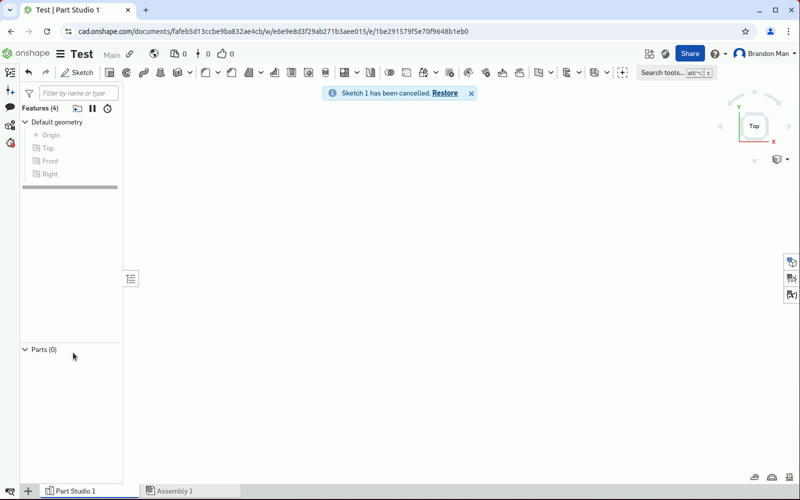
key(shift+p)
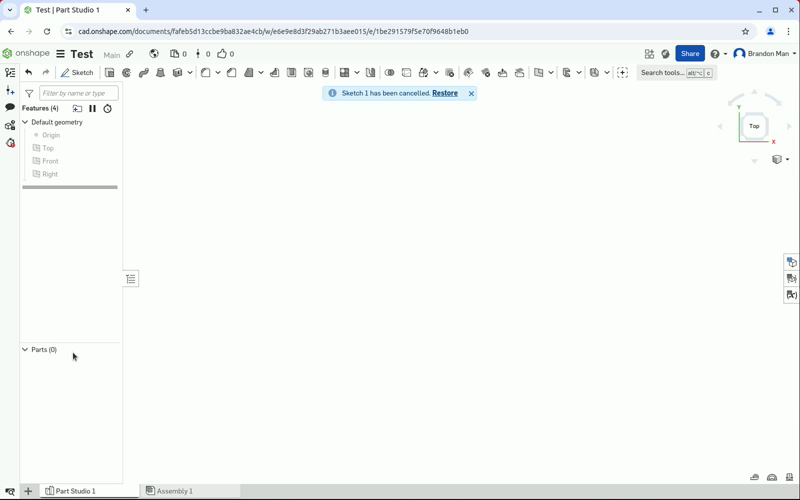
key(space)
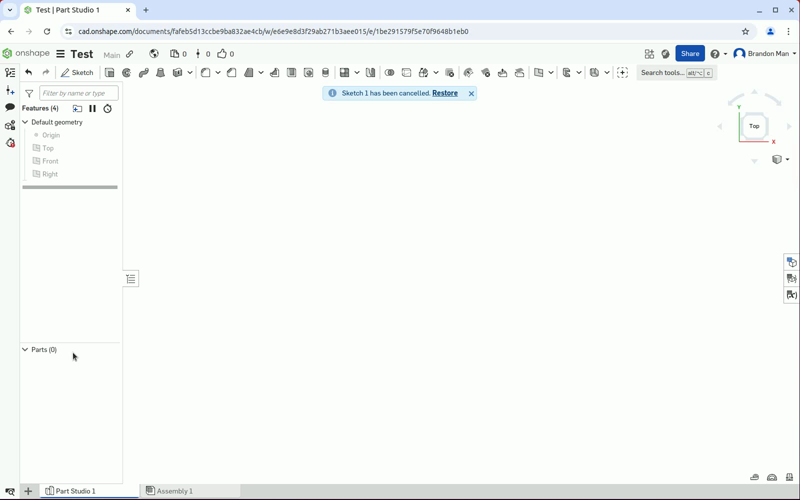
key_down(shift)
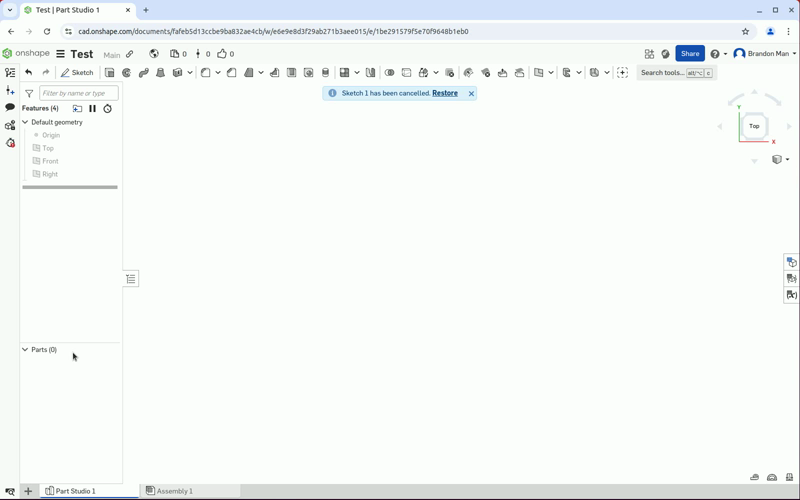
key(up)
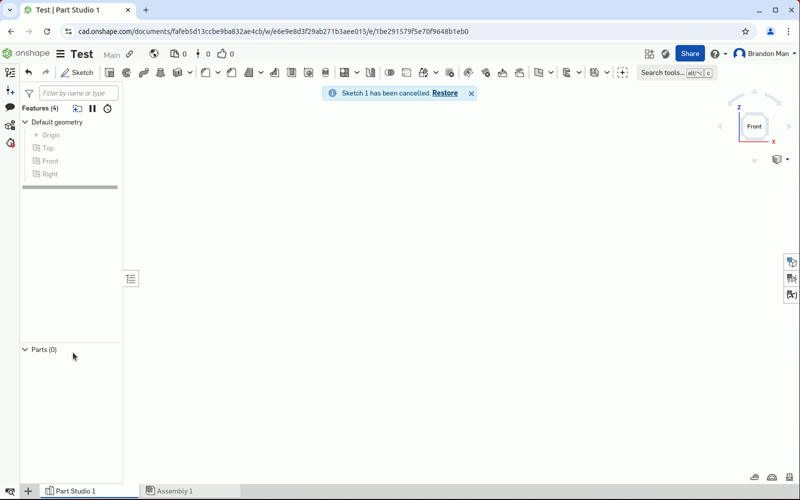
key_up(shift)
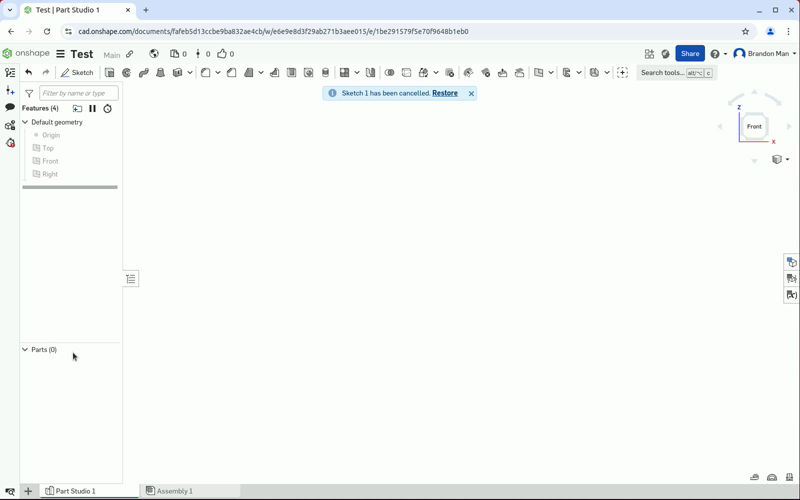
mouse_move(73, 352)
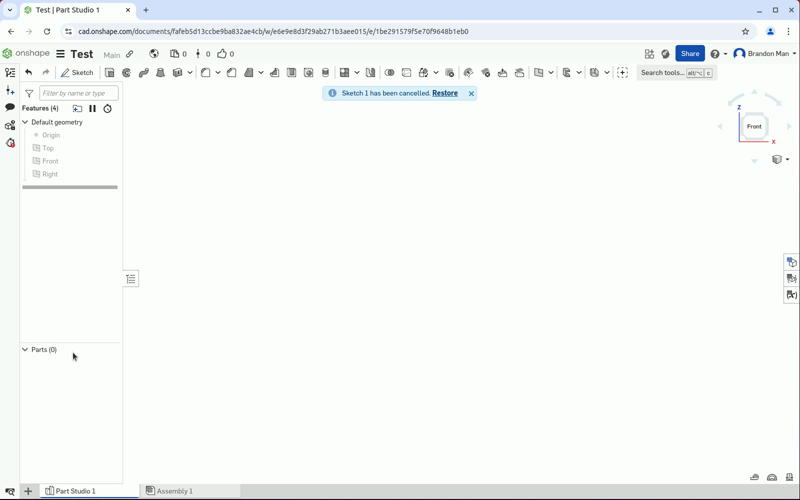
key(shift+y)
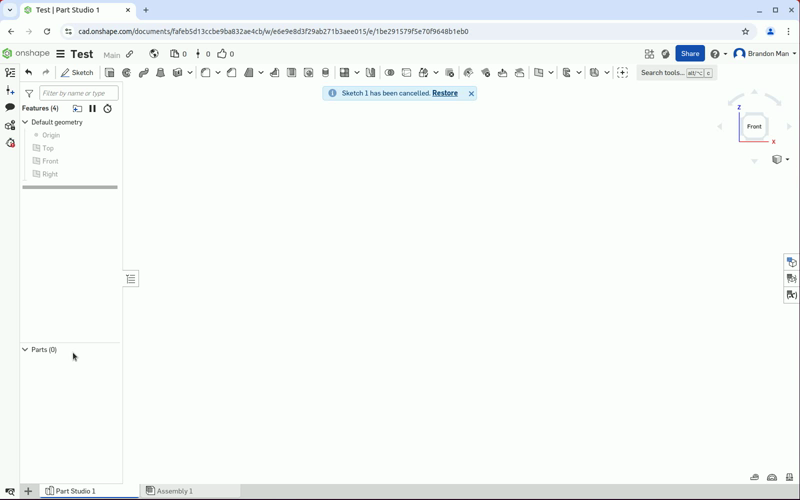
key(shift+s)
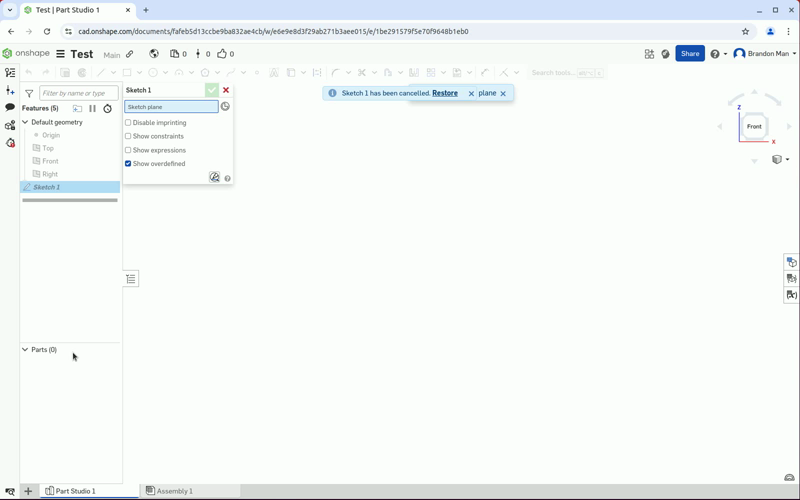
mouse_move(73, 163)
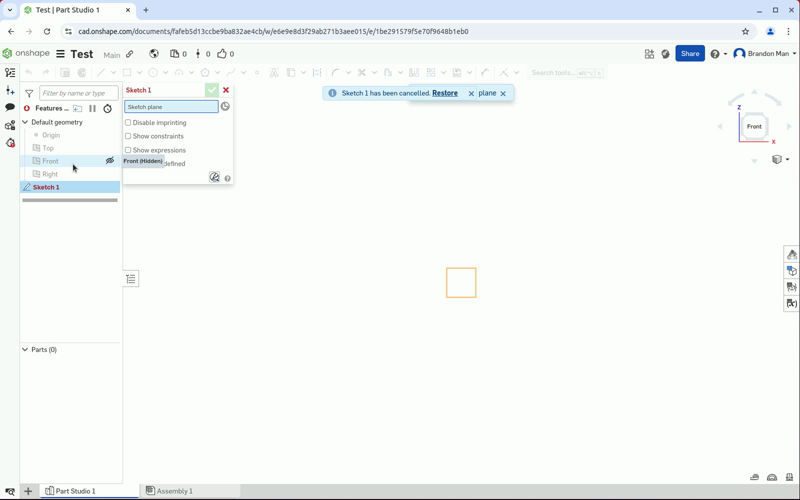
click(73, 163)
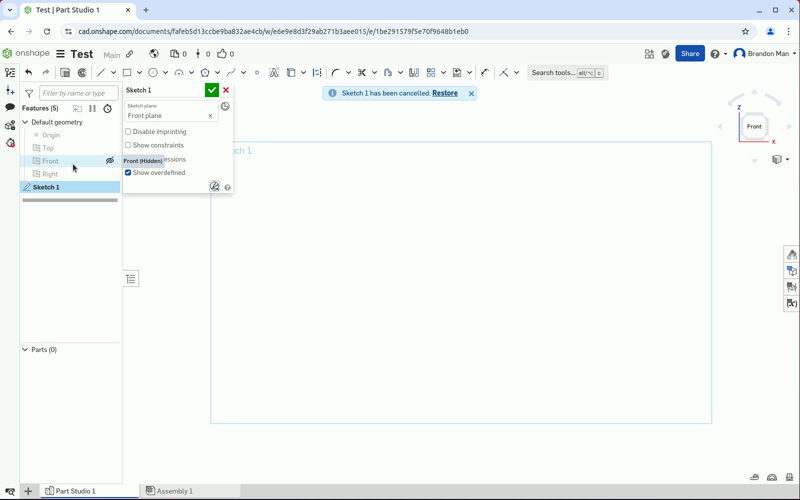
mouse_move(73, 352)
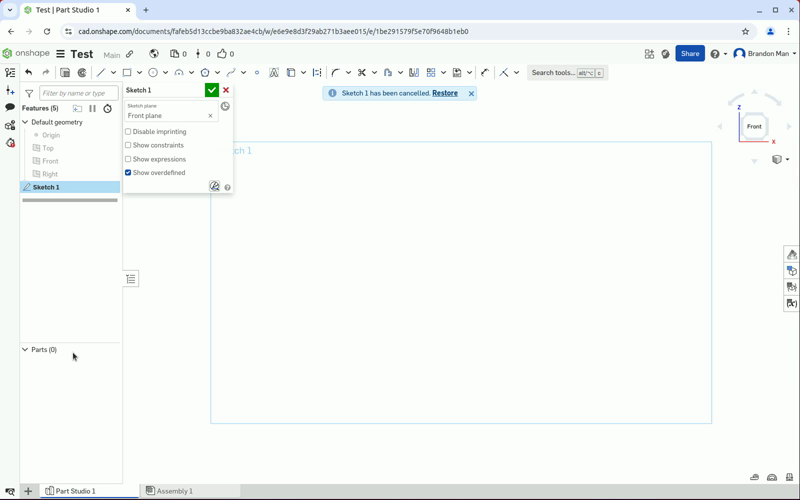
key(y)
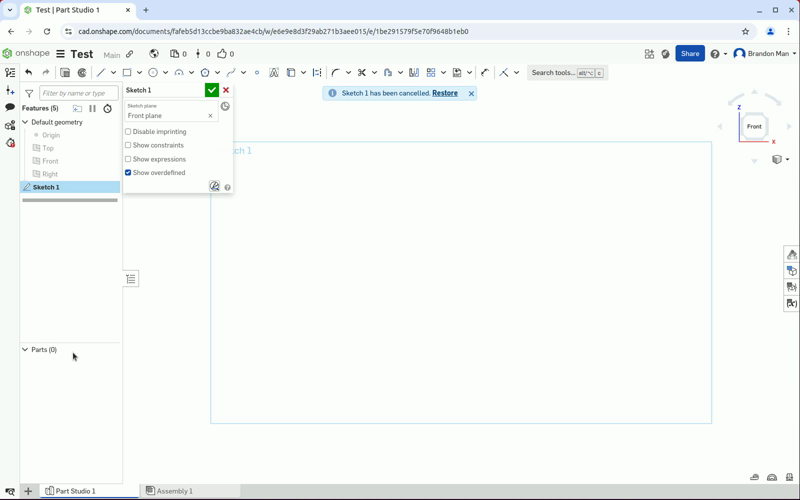
key(c)
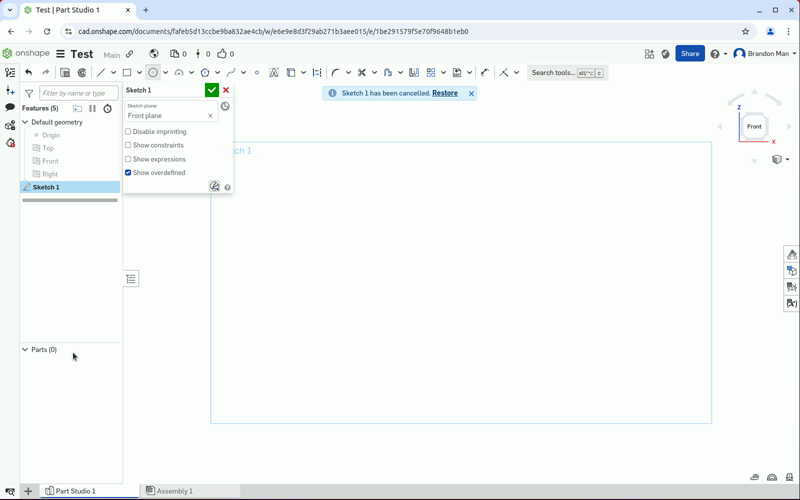
key_down(shift)
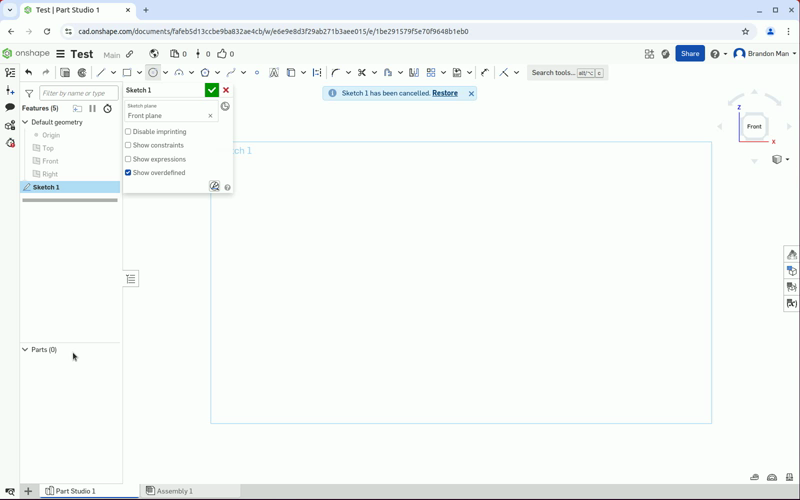
mouse_move(477, 282)
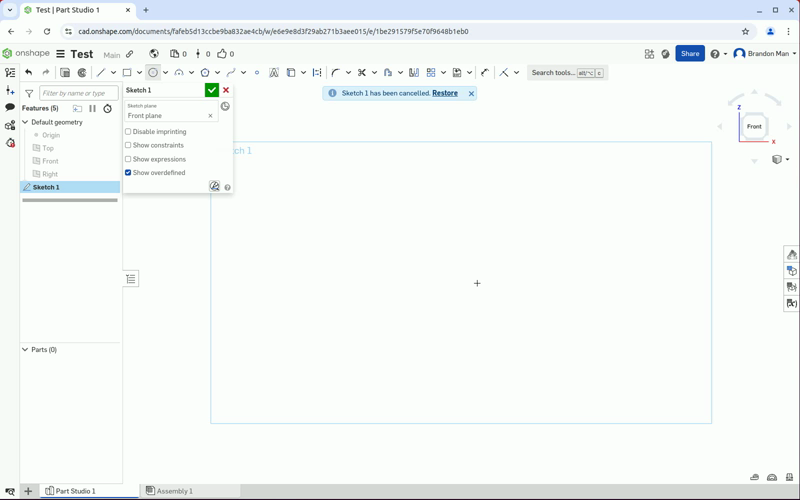
click(477, 282)
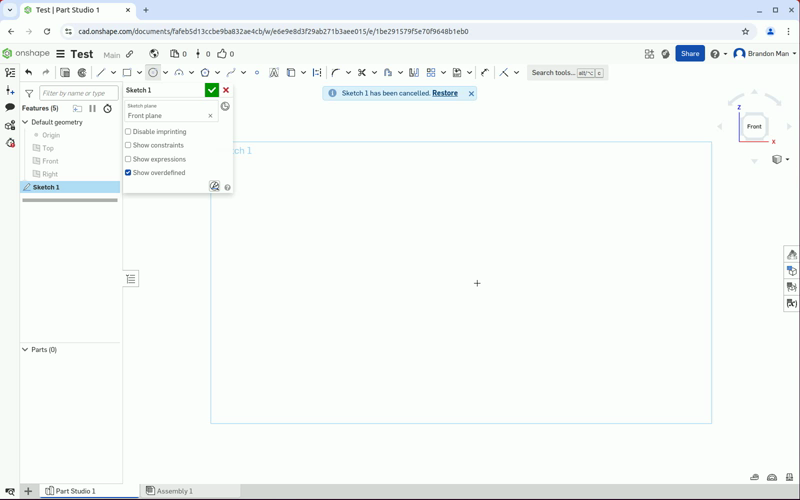
key_up(shift)
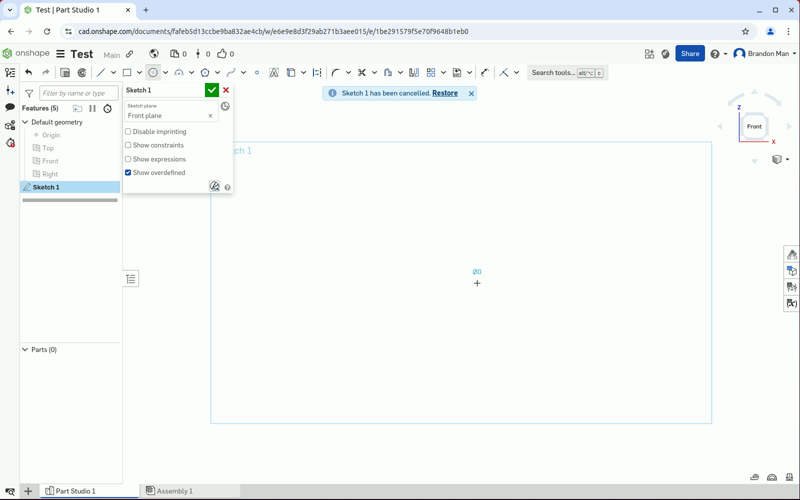
mouse_move(567, 282)
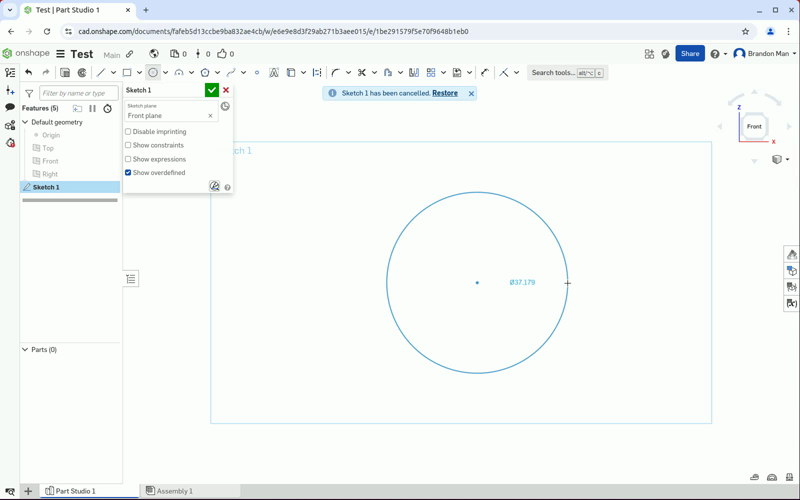
click(567, 282)
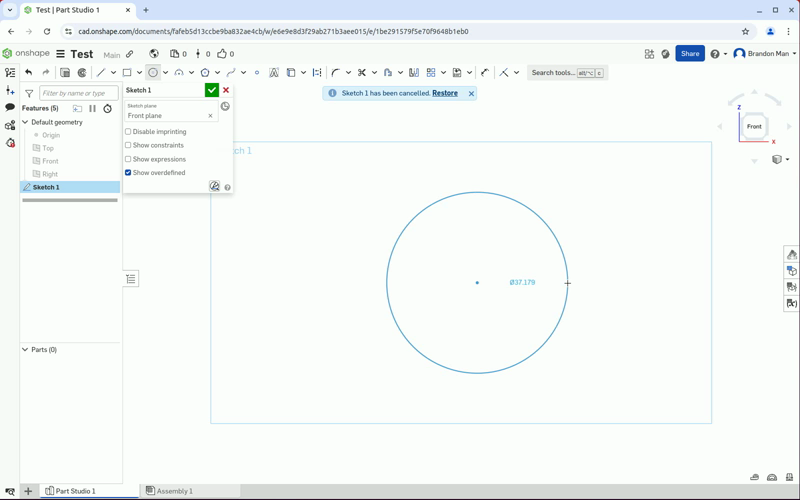
key(esc)
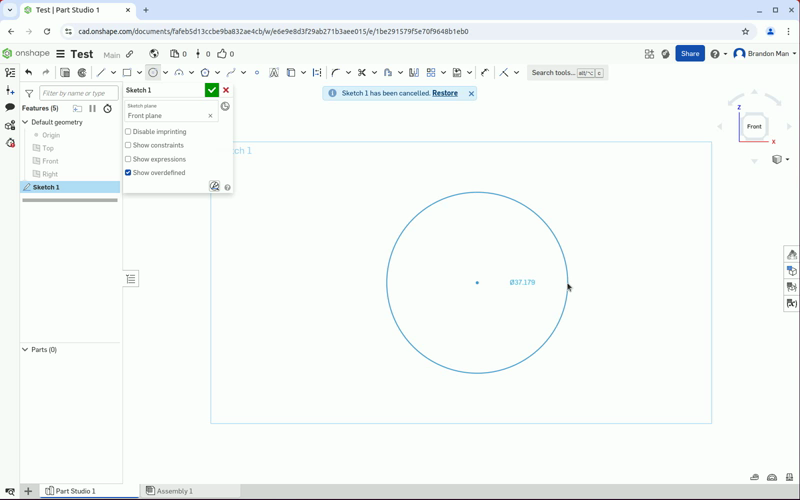
key(c)
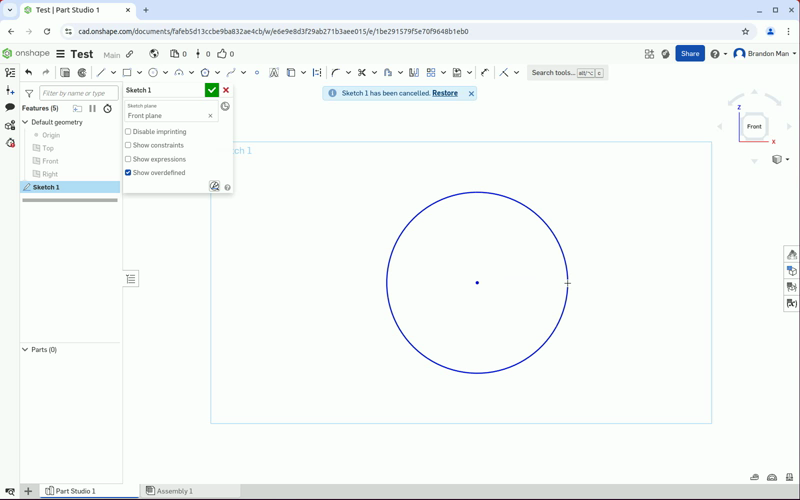
key_down(shift)
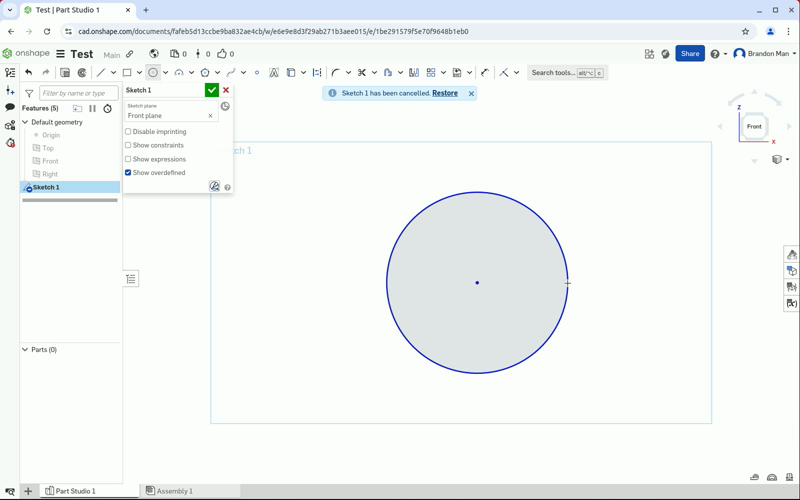
mouse_move(435, 309)
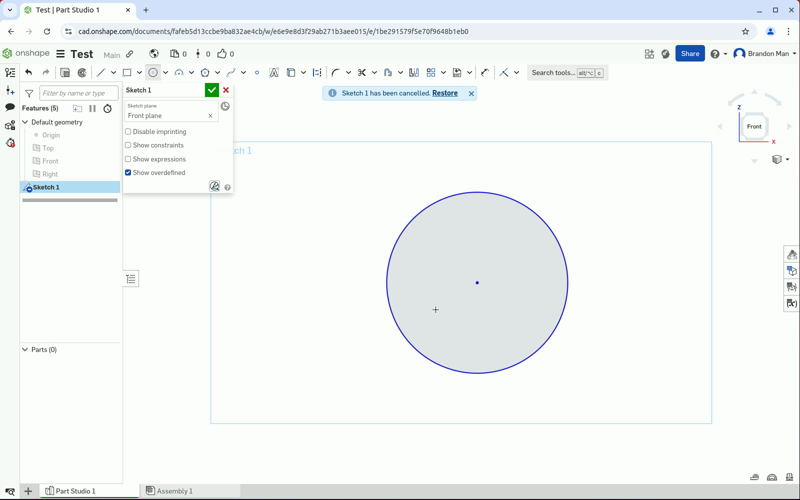
click(435, 309)
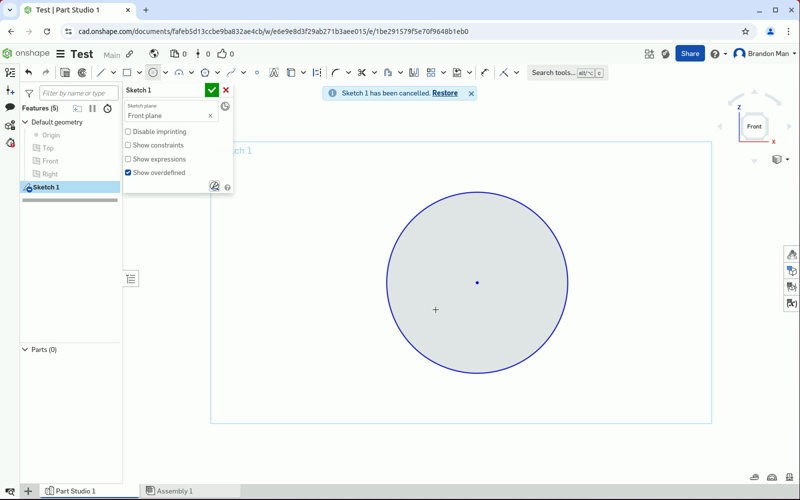
key_up(shift)
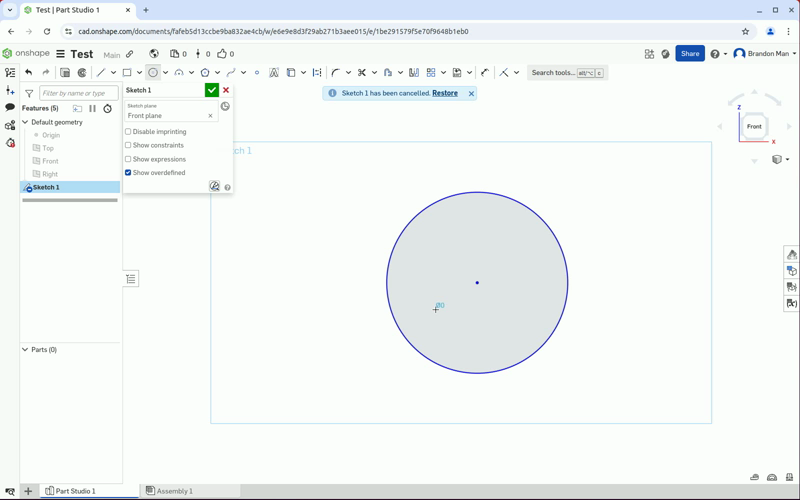
mouse_move(447, 309)
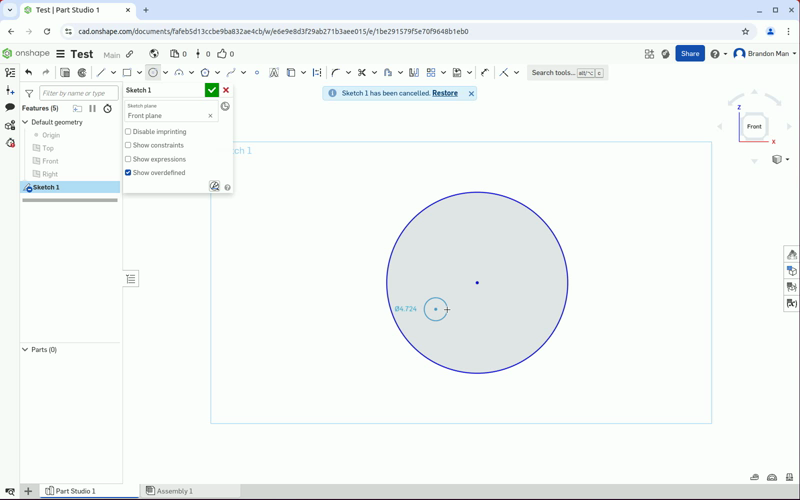
click(447, 309)
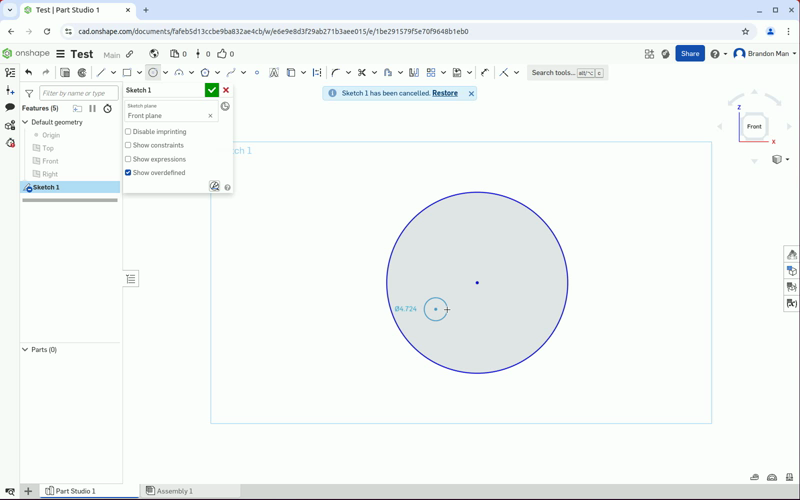
key(esc)
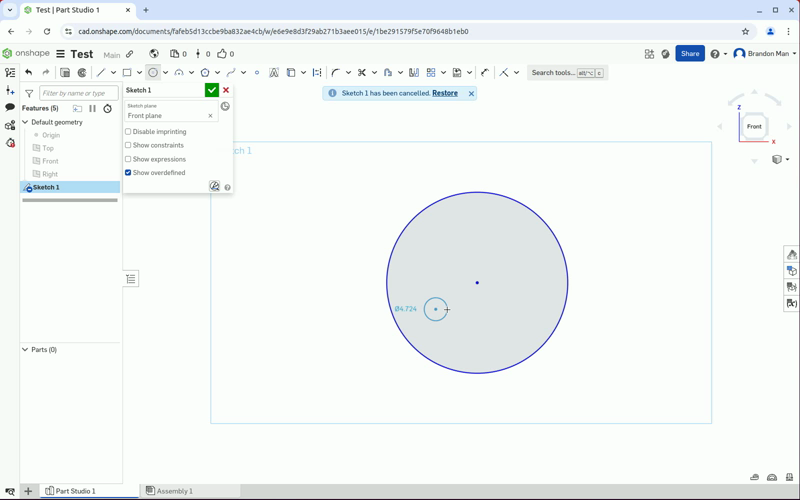
key(c)
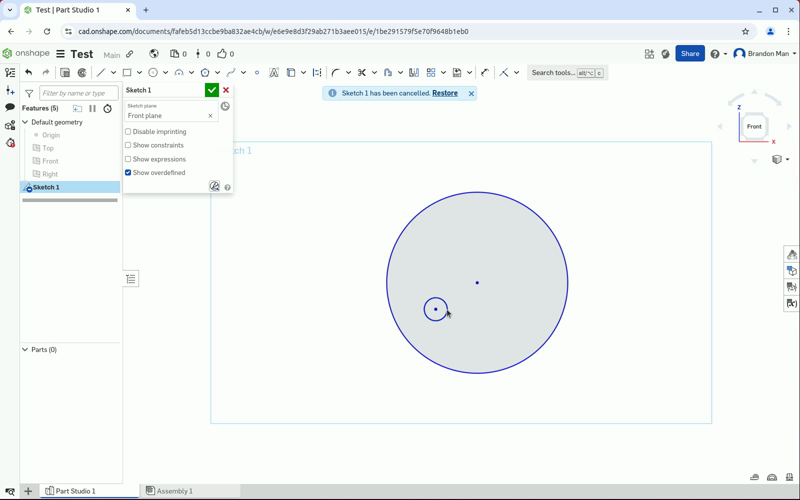
key_down(shift)
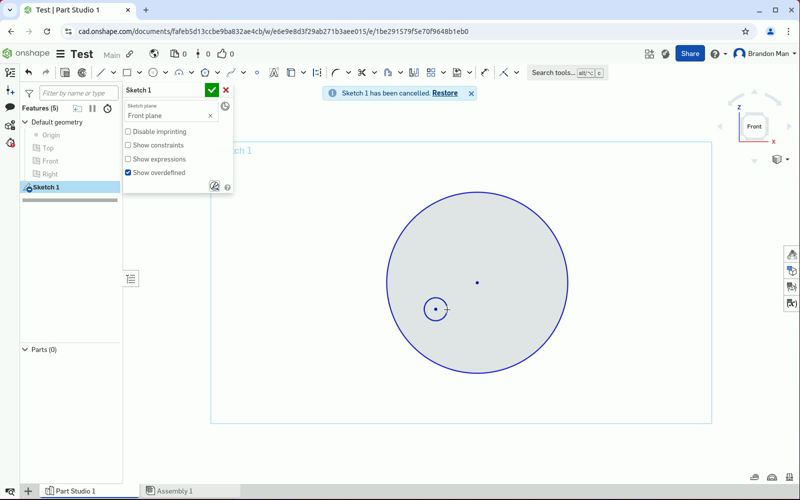
mouse_move(449, 243)
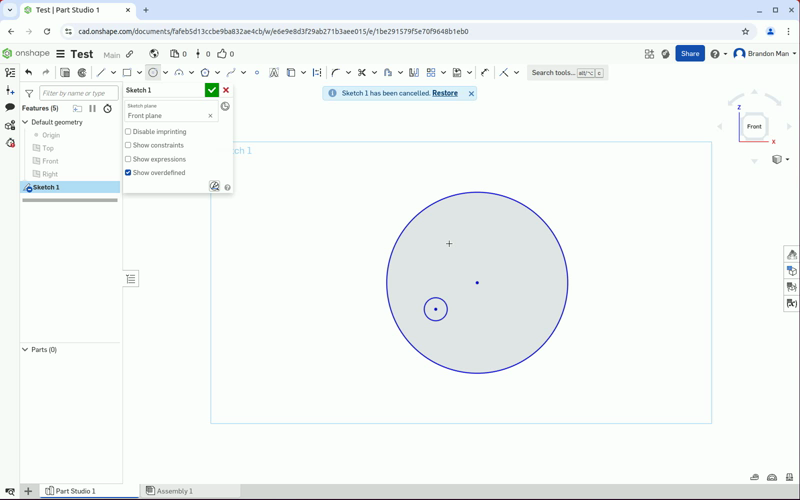
click(449, 243)
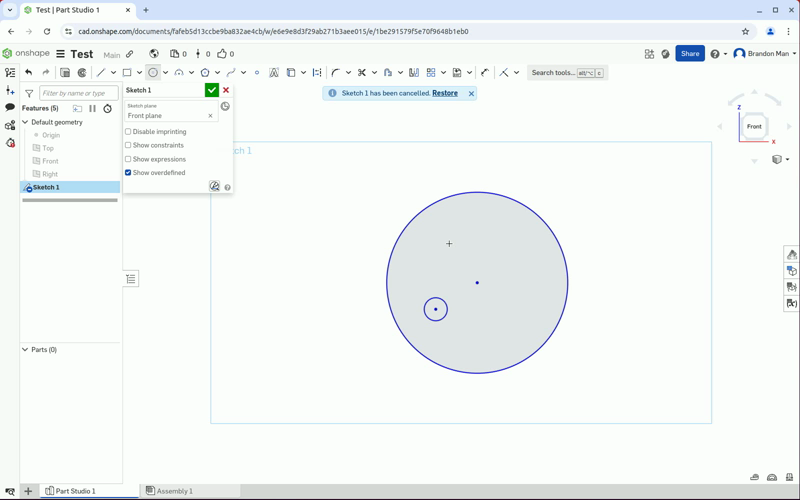
key_up(shift)
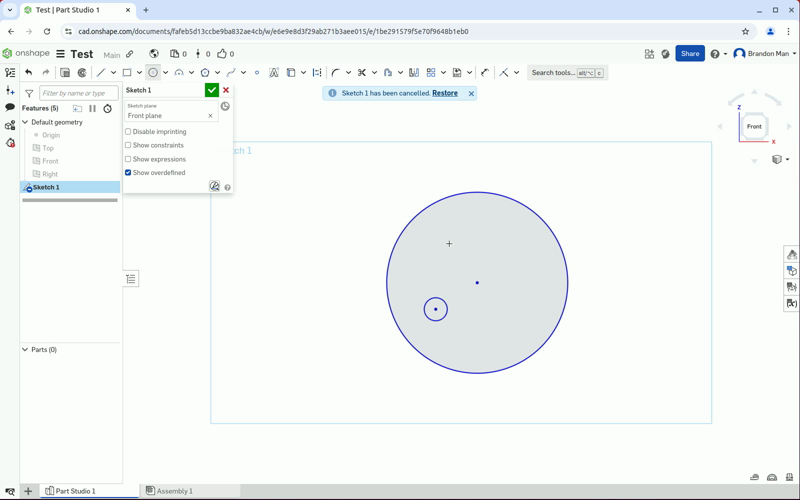
mouse_move(460, 243)
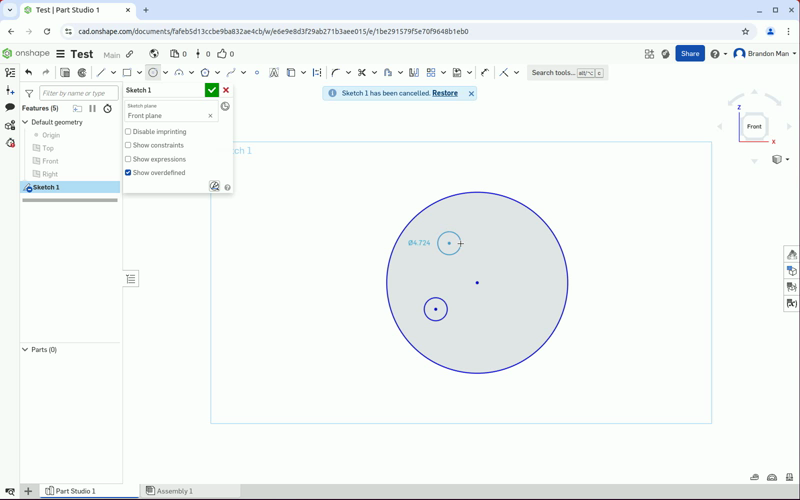
click(460, 243)
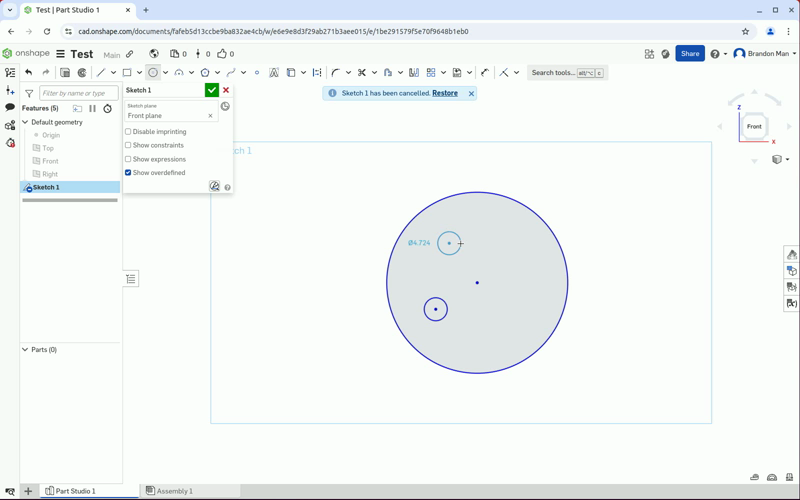
key(esc)
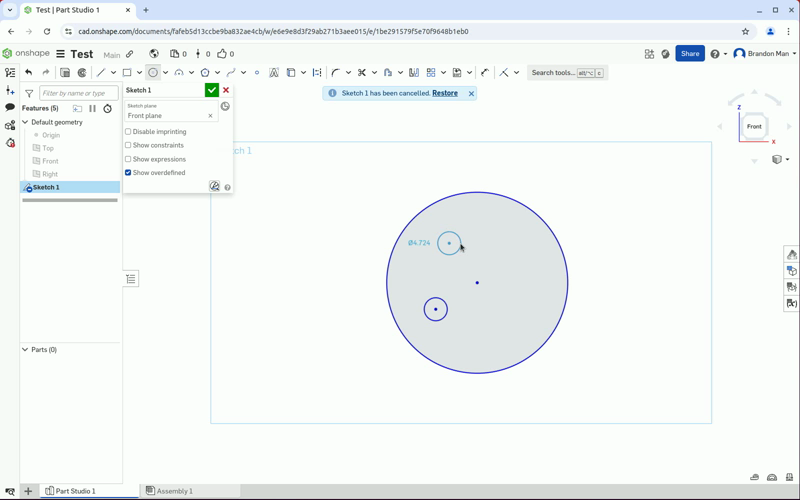
key(c)
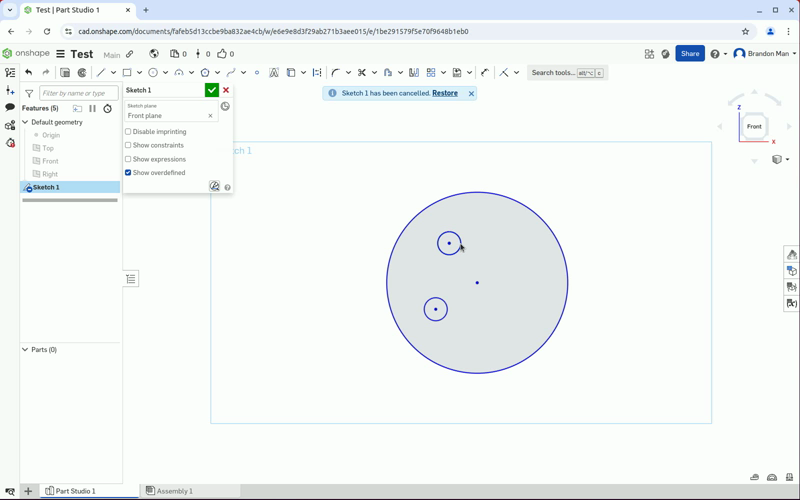
key_down(shift)
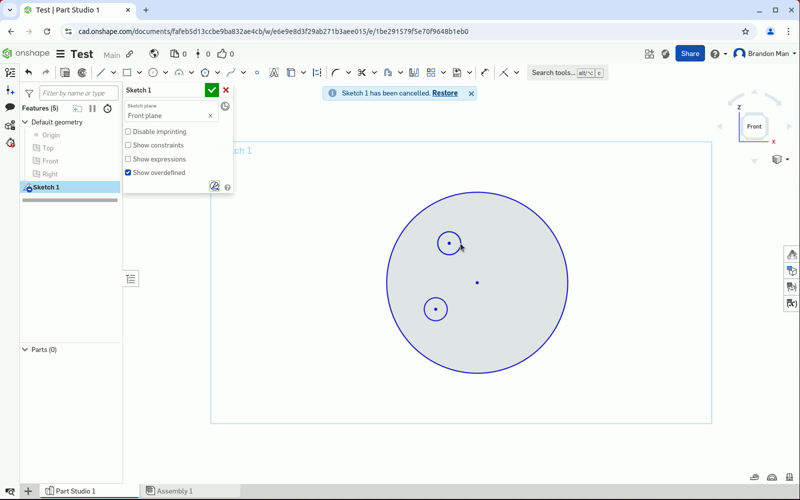
mouse_move(477, 282)
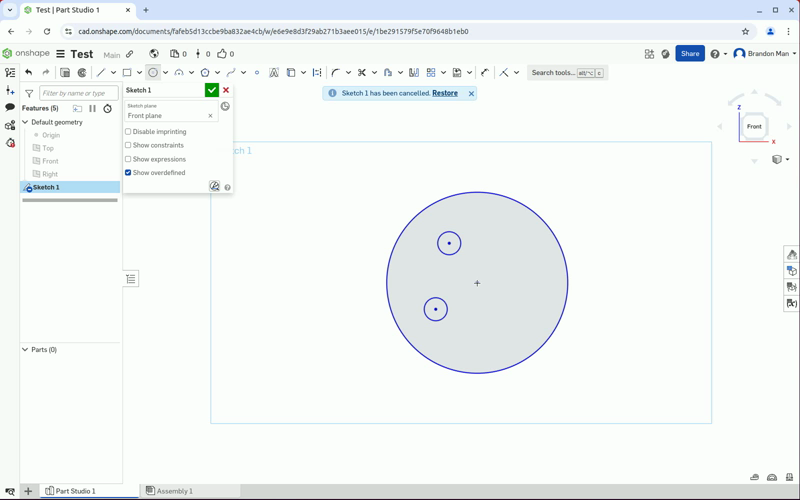
click(477, 282)
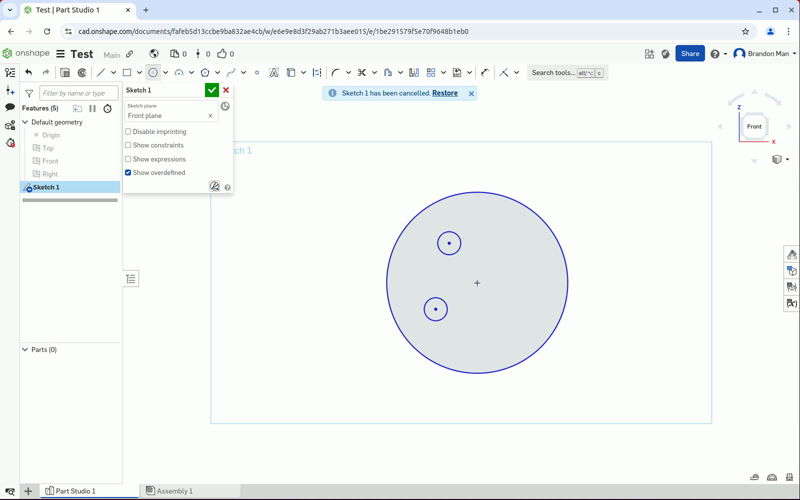
key_up(shift)
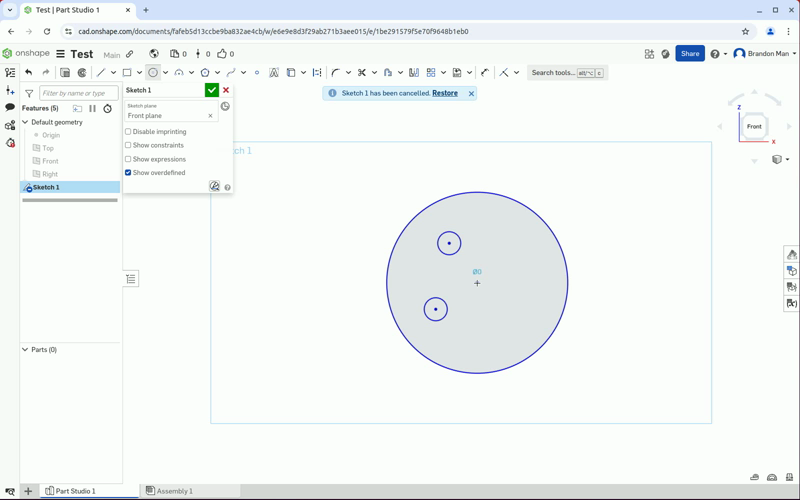
mouse_move(505, 282)
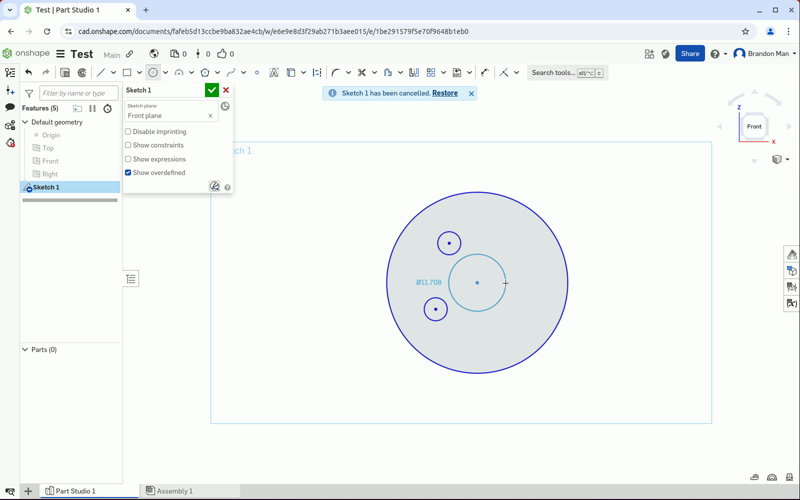
click(505, 282)
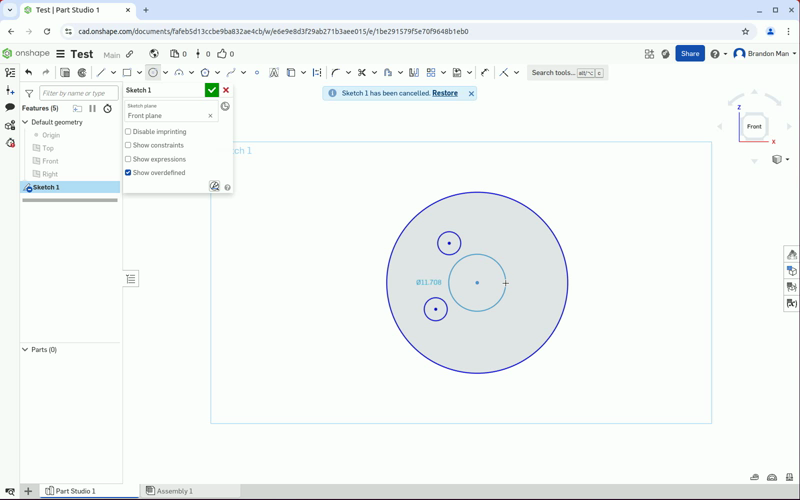
key(esc)
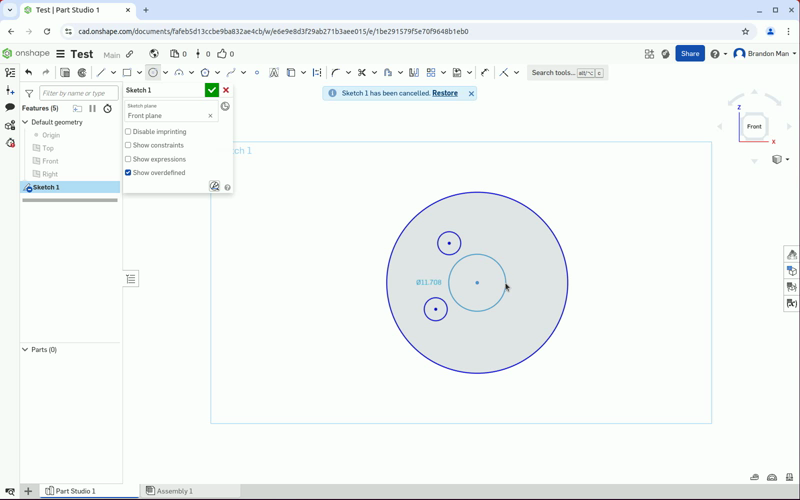
key(c)
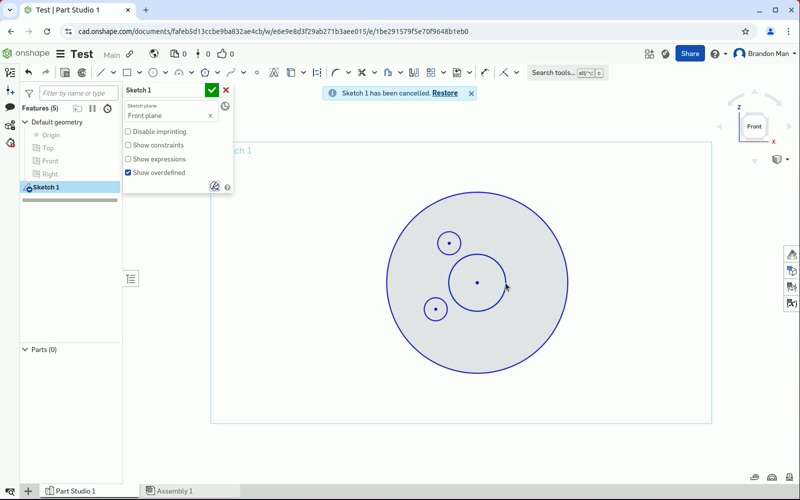
key_down(shift)
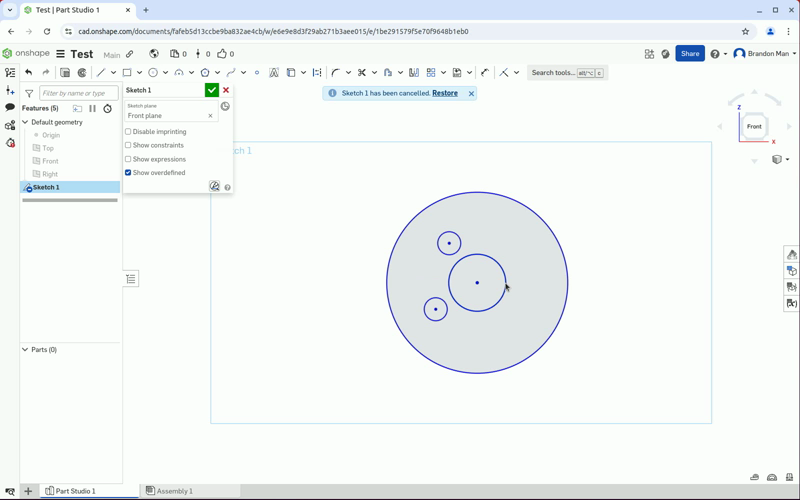
mouse_move(503, 322)
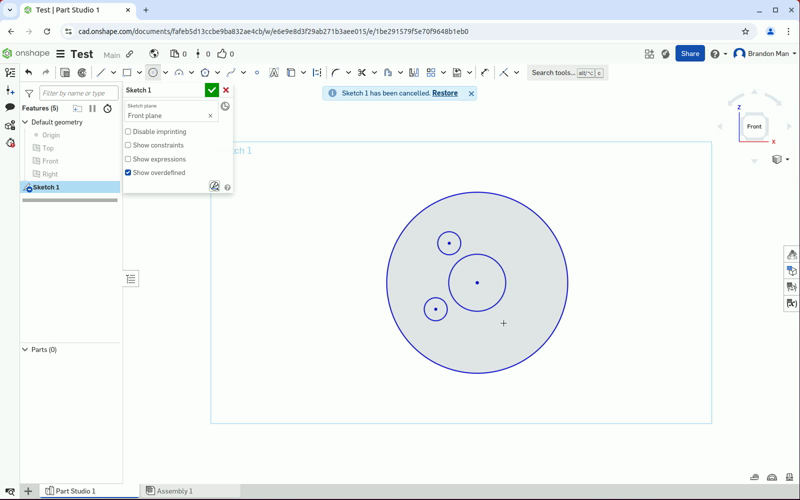
click(503, 322)
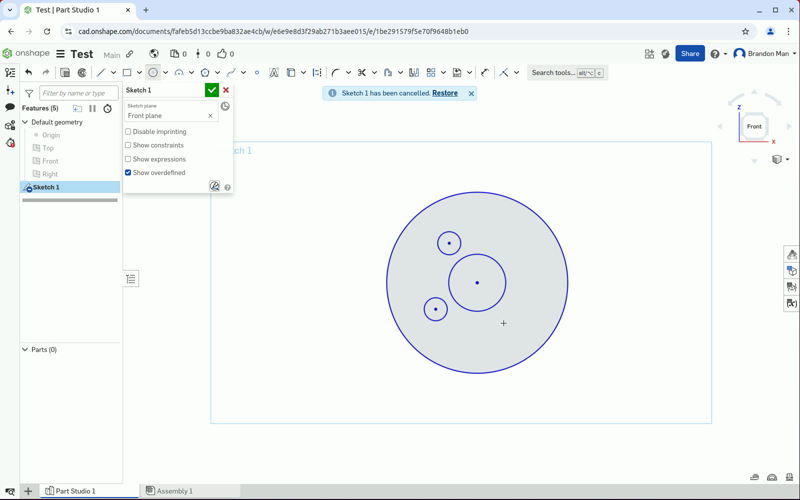
key_up(shift)
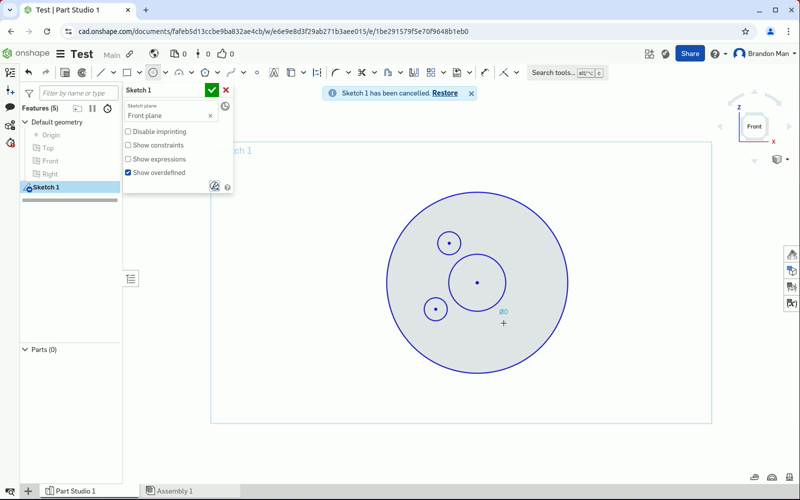
mouse_move(515, 322)
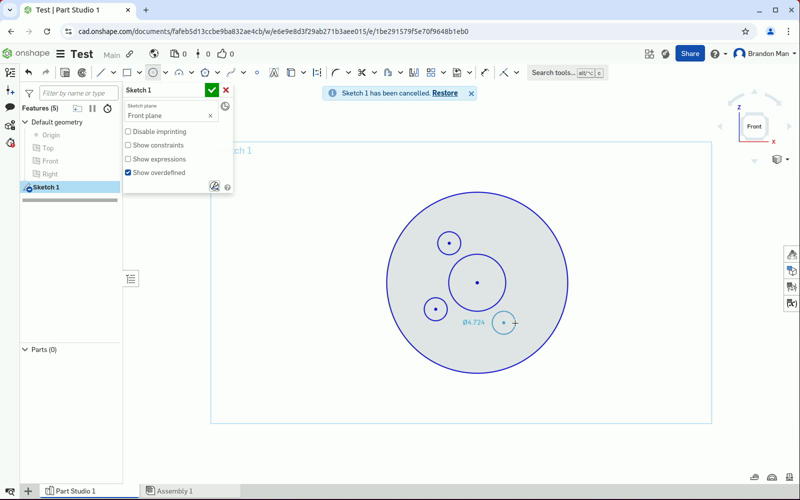
click(515, 322)
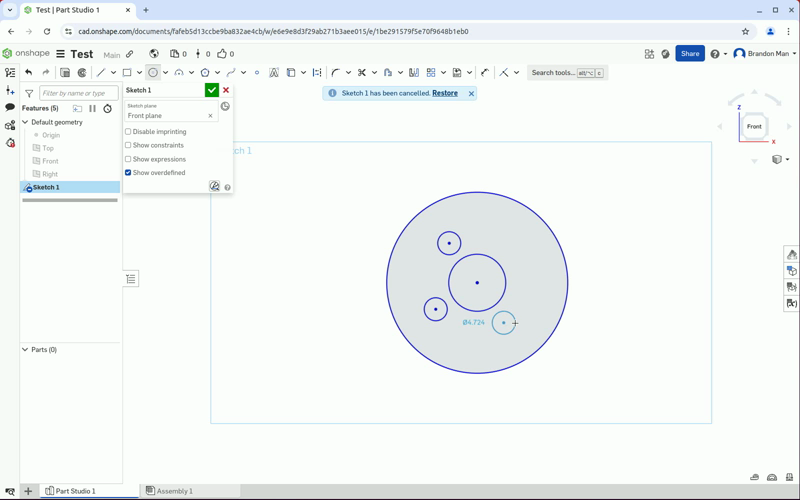
key(esc)
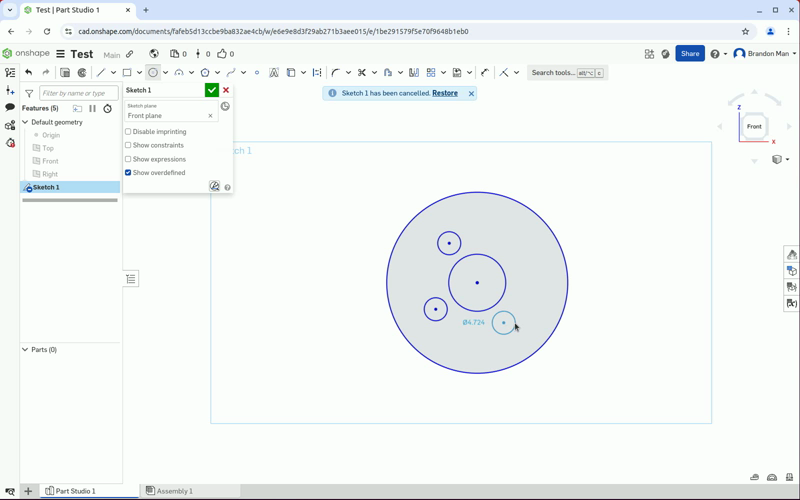
key(c)
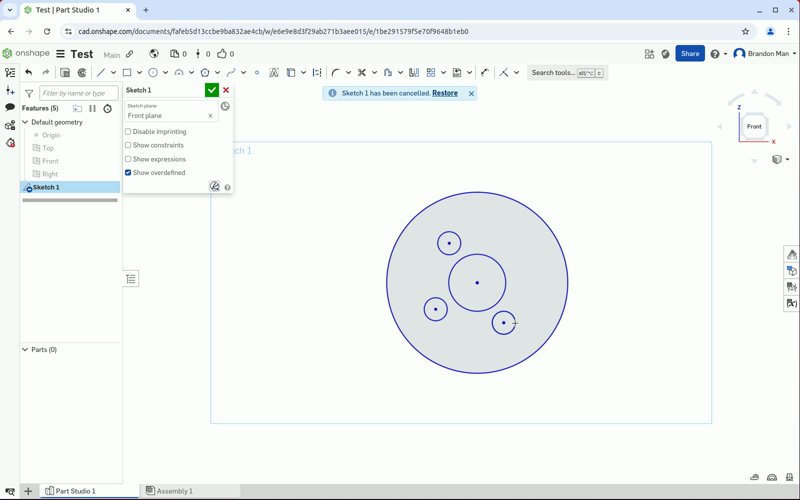
key_down(shift)
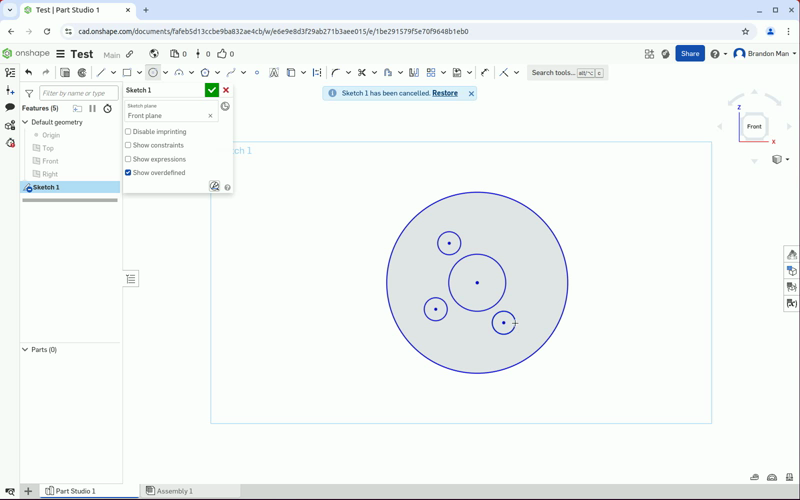
mouse_move(516, 256)
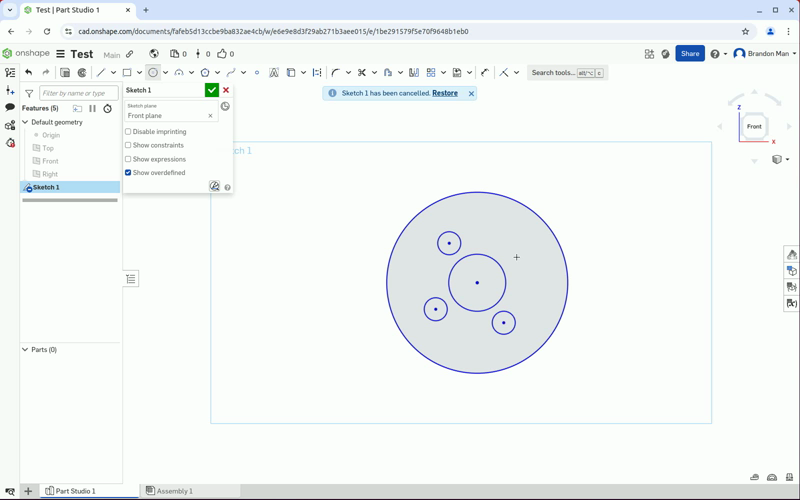
click(516, 256)
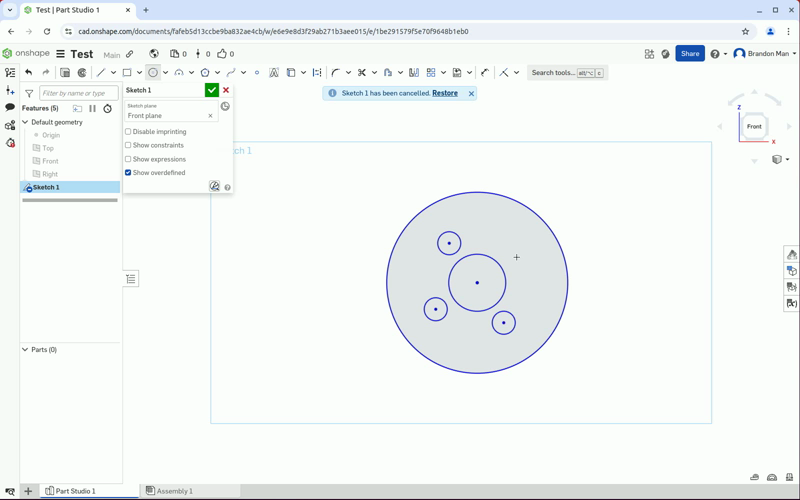
key_up(shift)
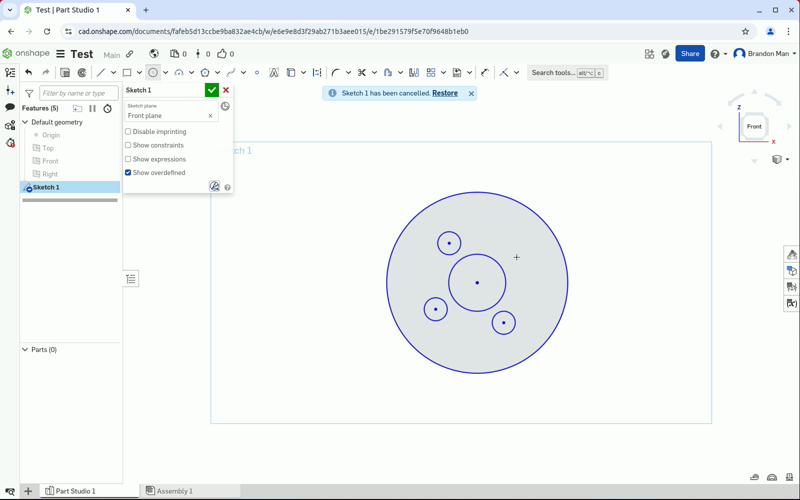
mouse_move(528, 256)
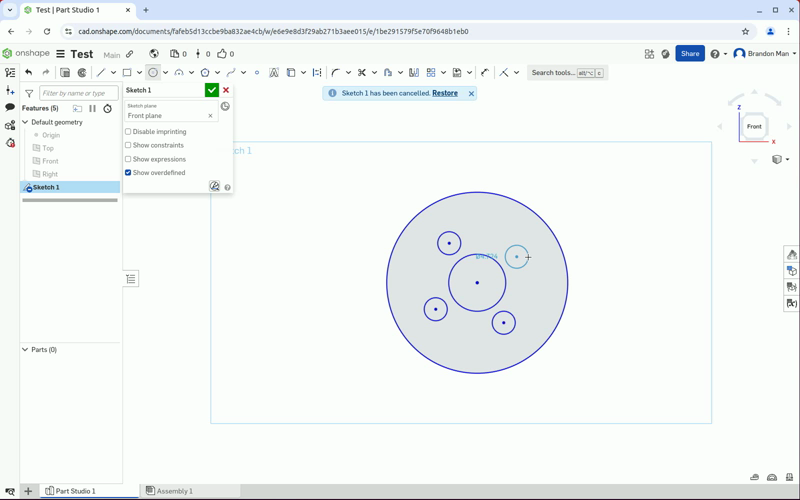
click(528, 256)
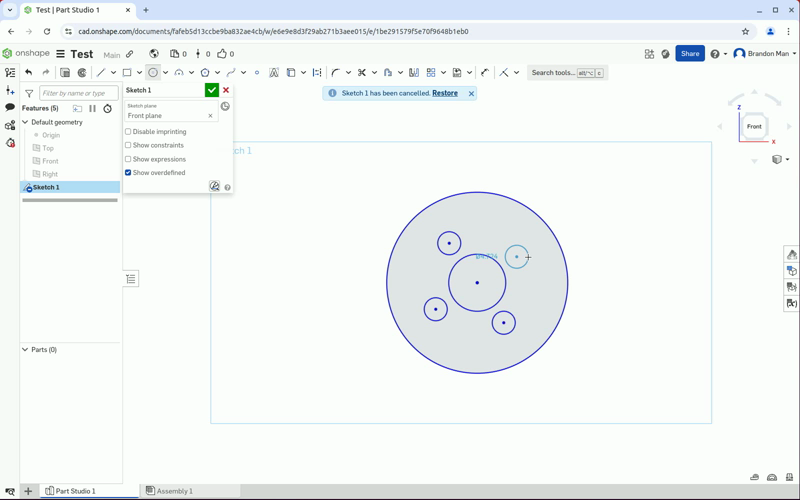
key(esc)
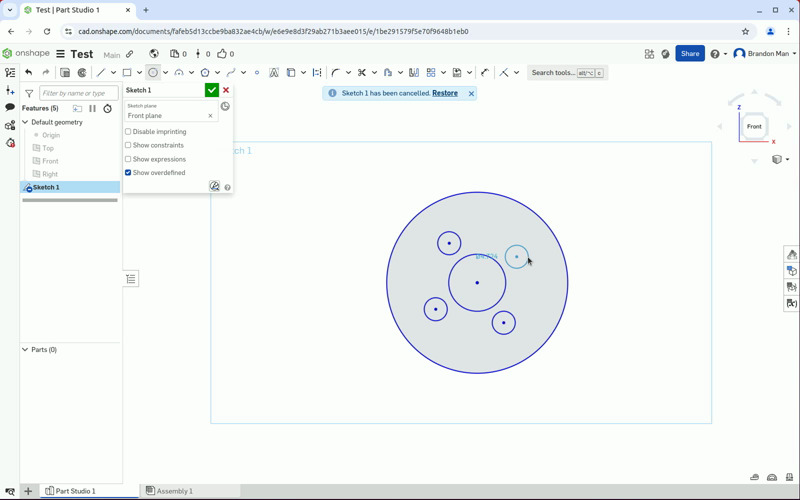
mouse_move(515, 223)
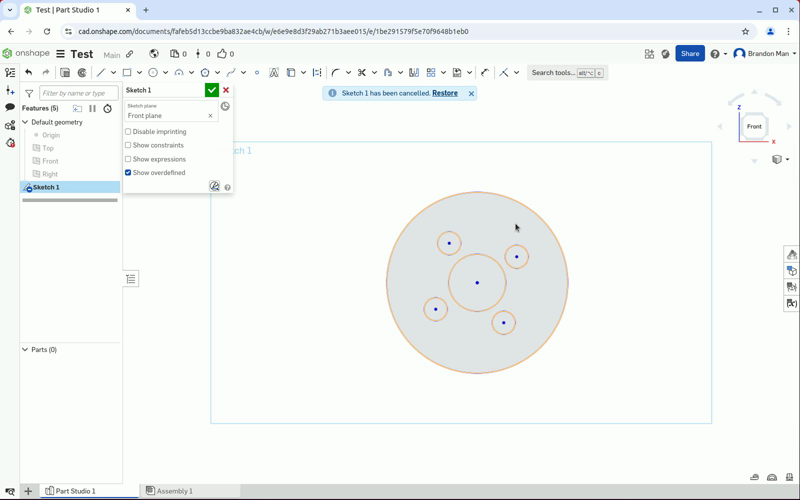
click(515, 223)
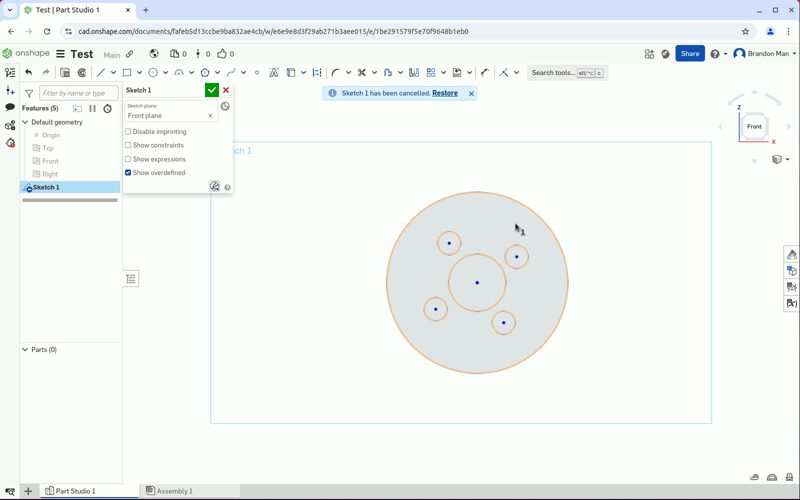
mouse_move(73, 352)
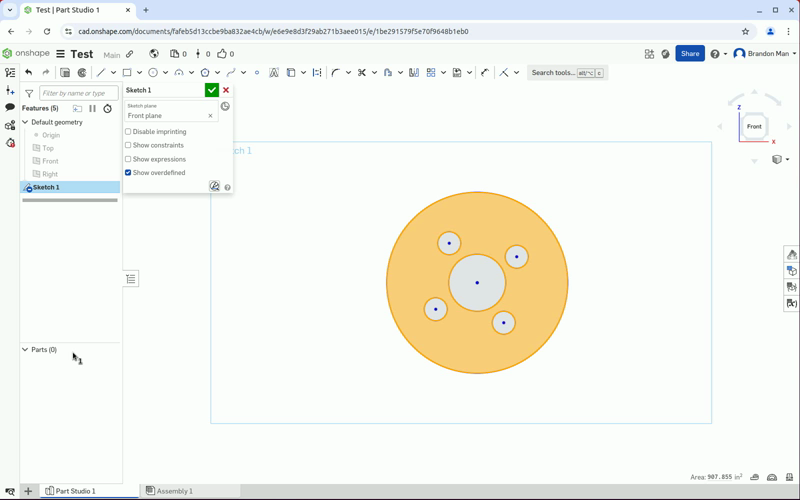
key(shift+y)
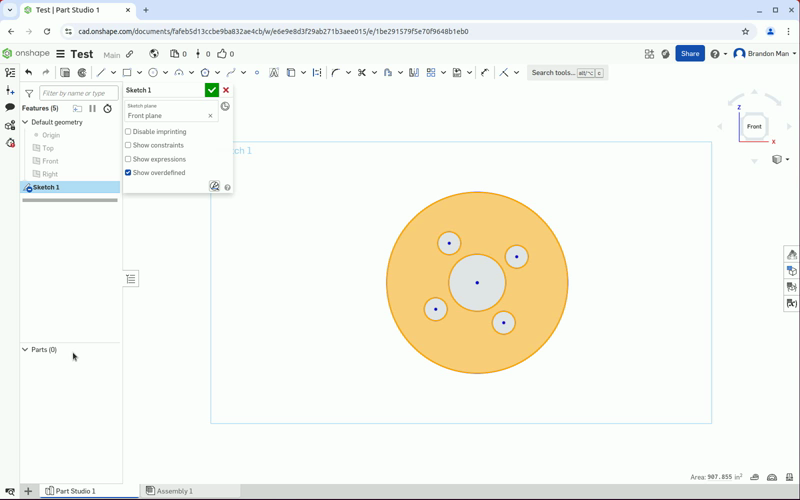
key(shift+e)
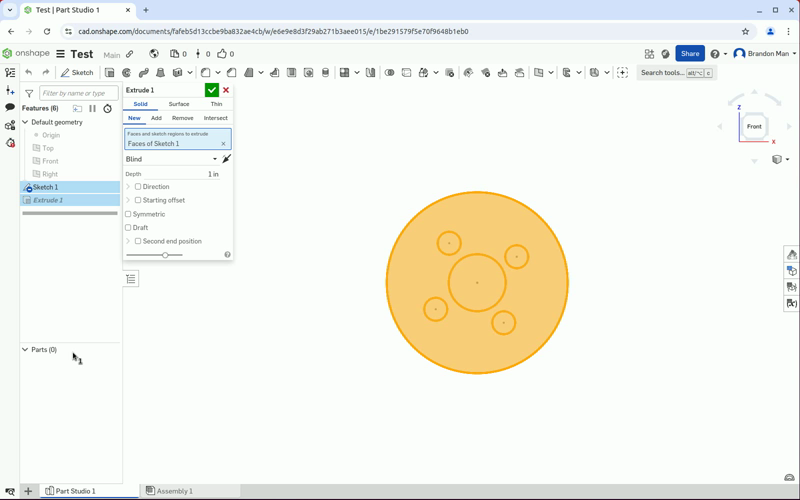
mouse_move(143, 106)
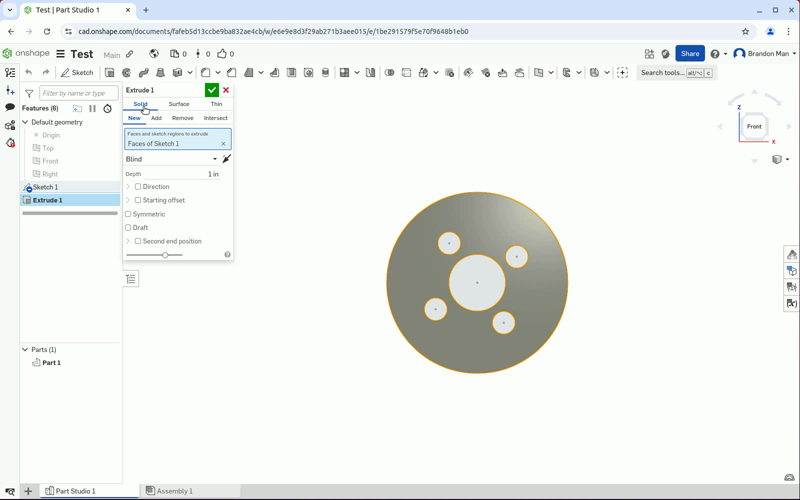
click(143, 106)
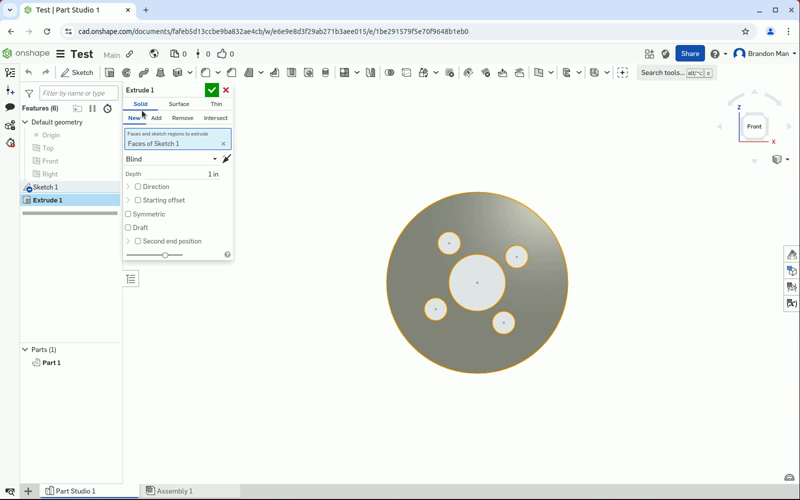
mouse_move(137, 120)
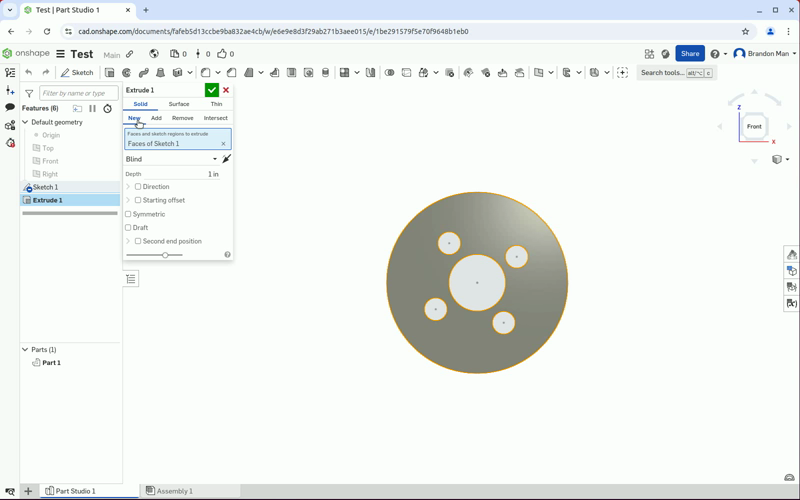
click(137, 120)
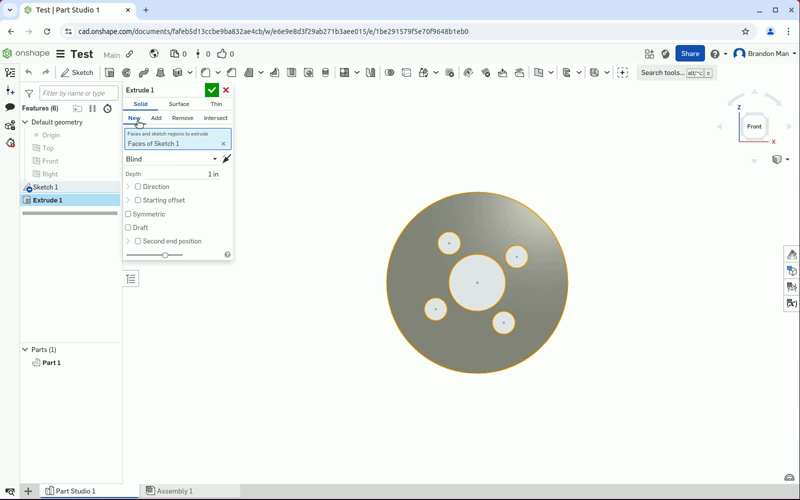
key(tab, 4)
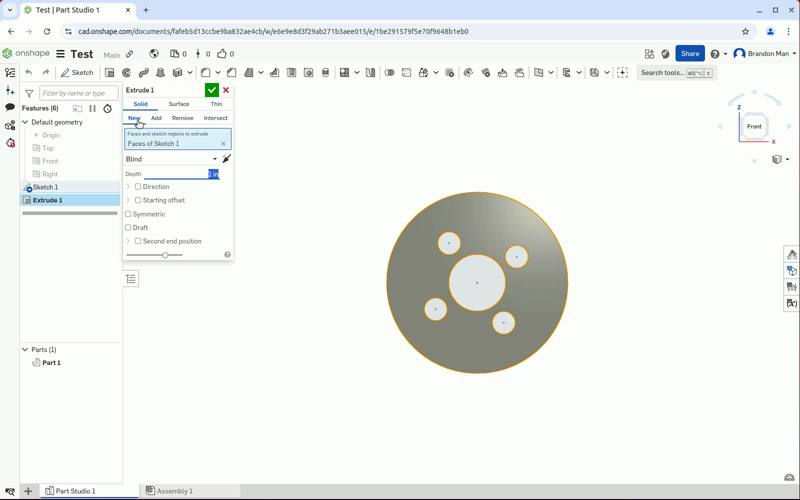
text(5.778)
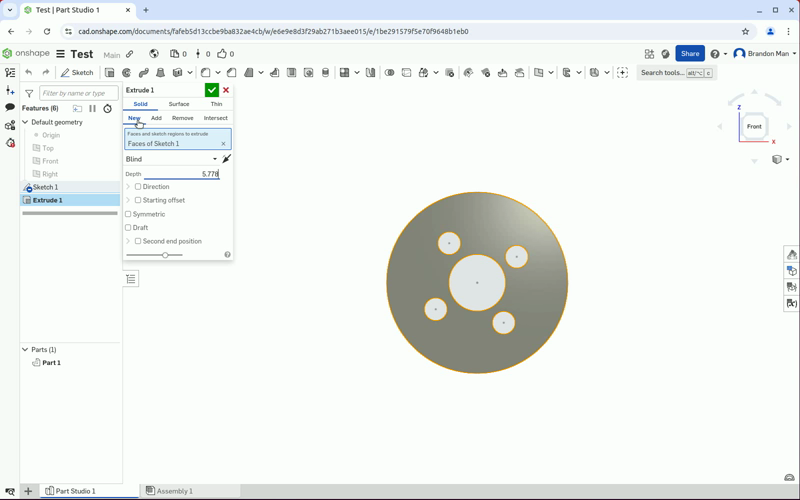
key(tab, 3)
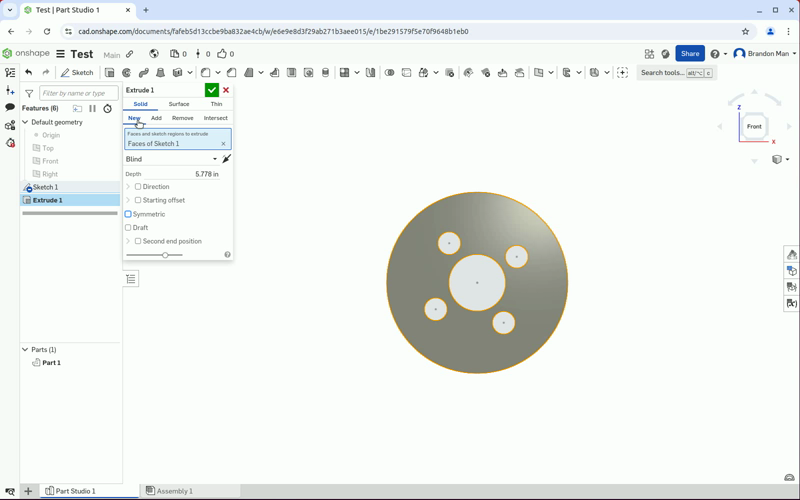
key(space)
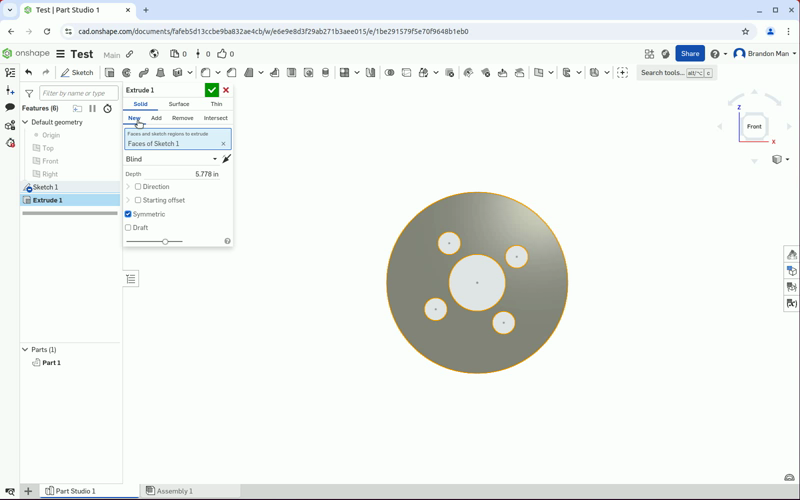
key(enter)
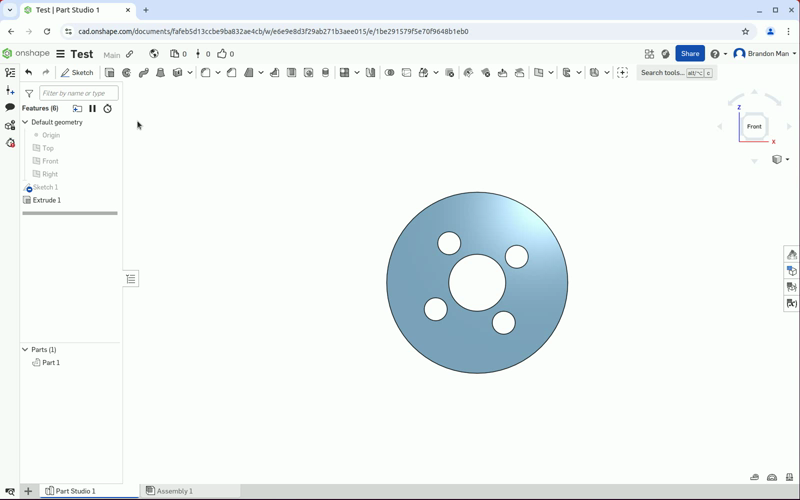
key(shift+h)
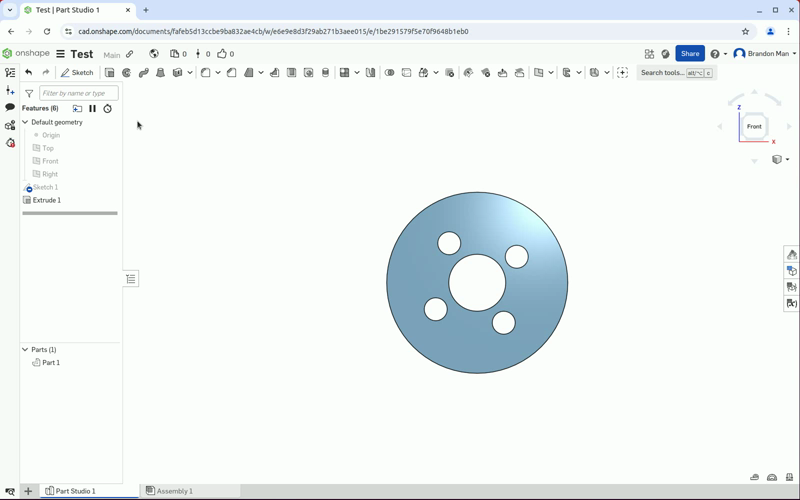
key(shift+h)
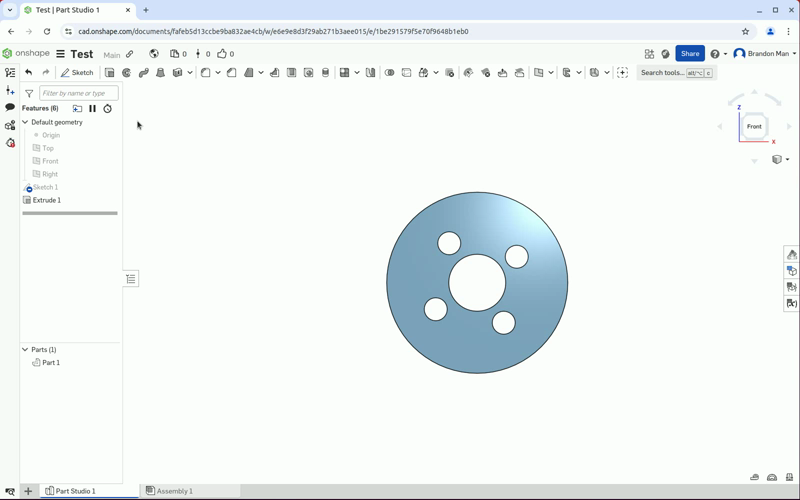
mouse_move(73, 189)
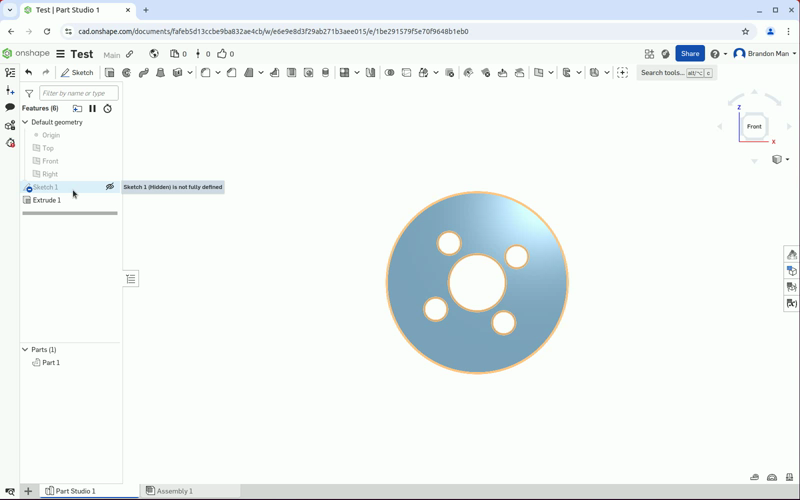
click(73, 189)
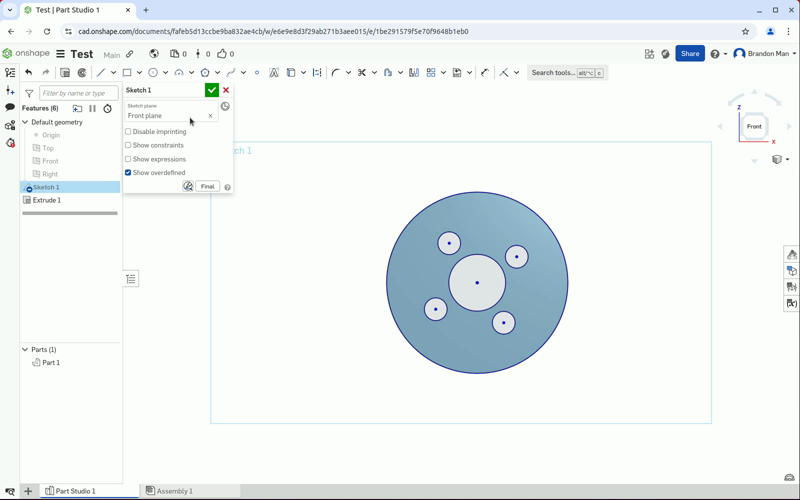
mouse_move(229, 92)
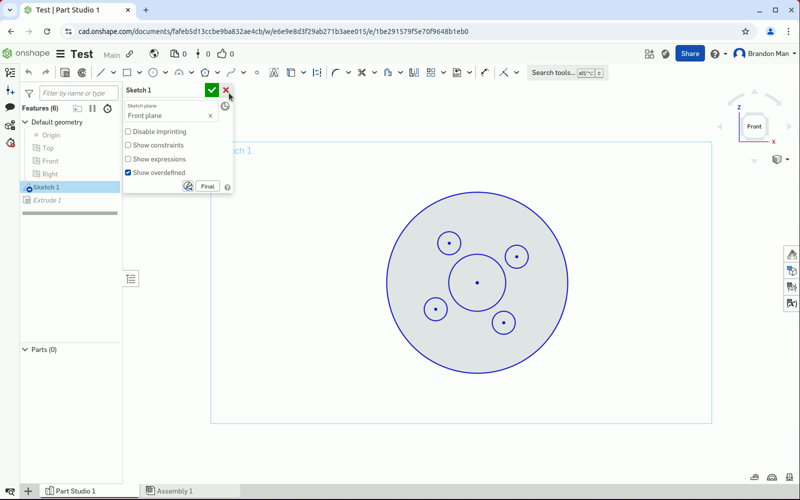
click(229, 92)
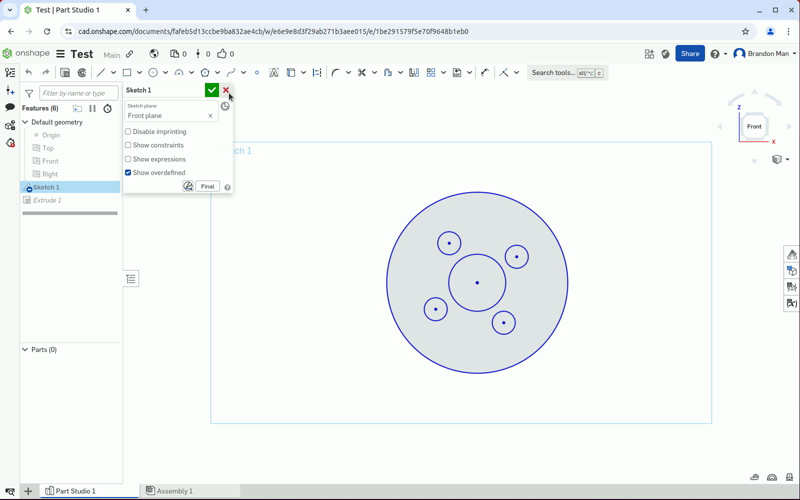
key(shift+s)
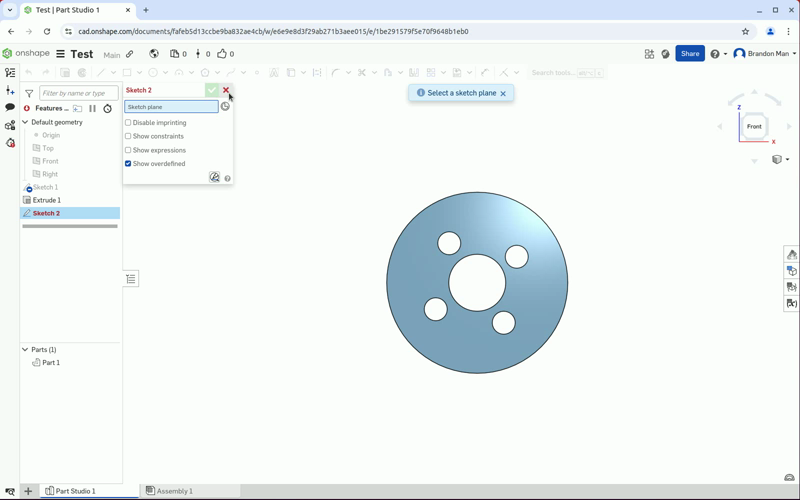
mouse_move(73, 163)
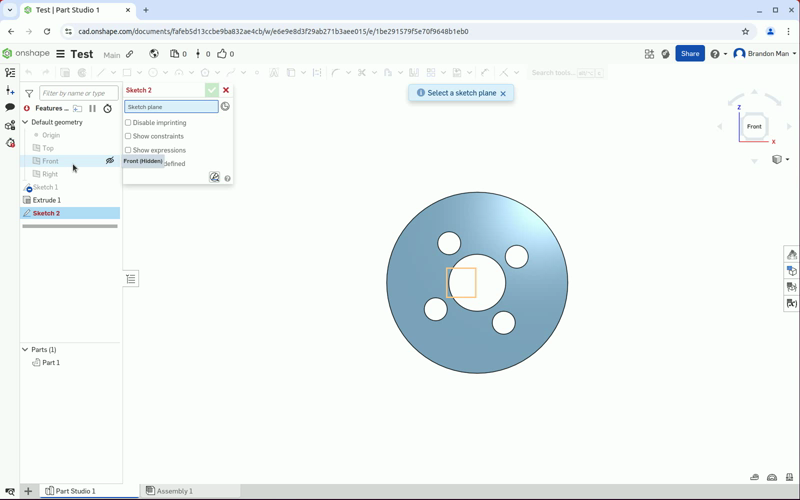
click(73, 163)
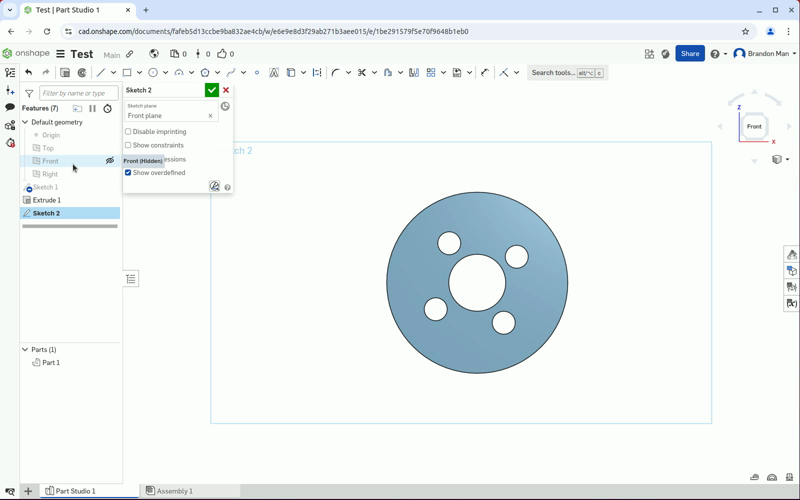
mouse_move(73, 352)
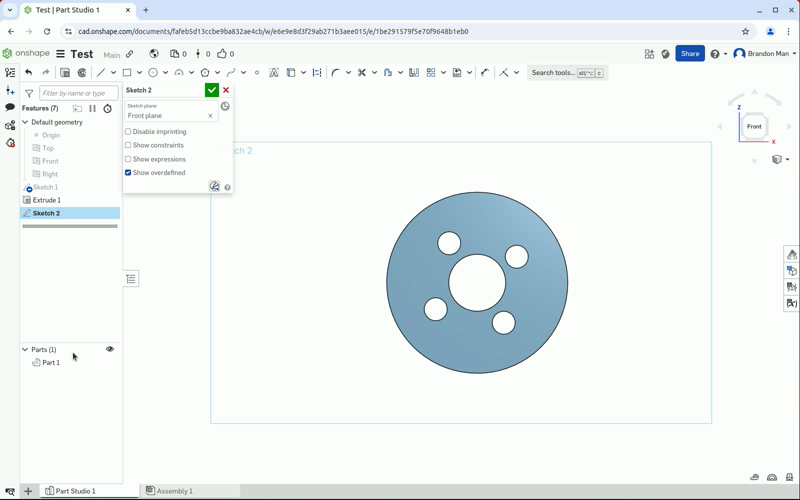
key(y)
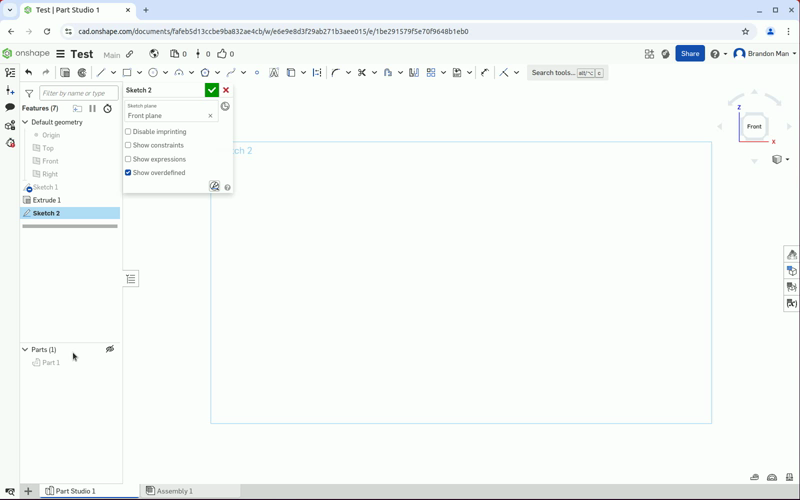
key(c)
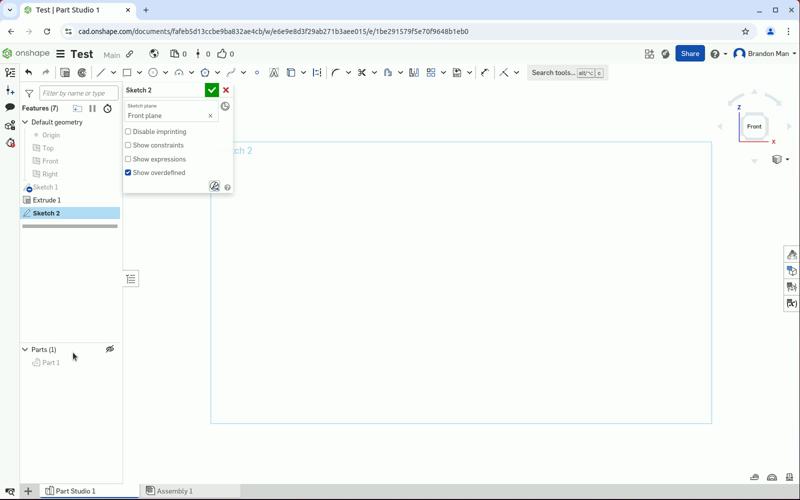
key_down(shift)
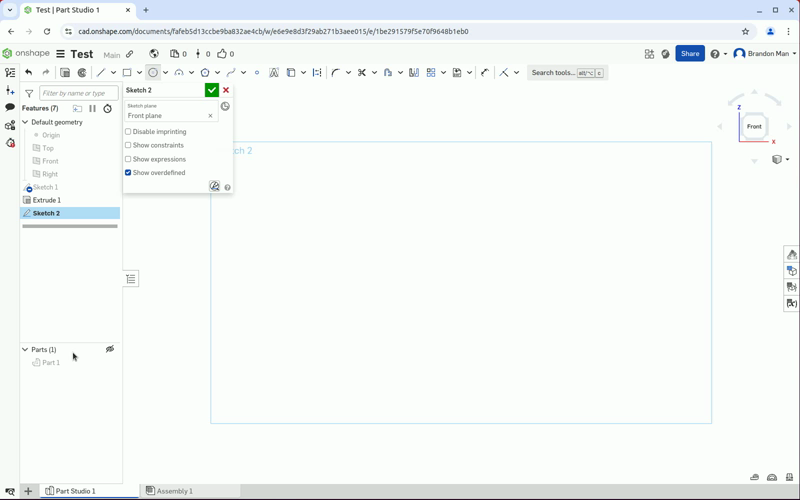
mouse_move(477, 282)
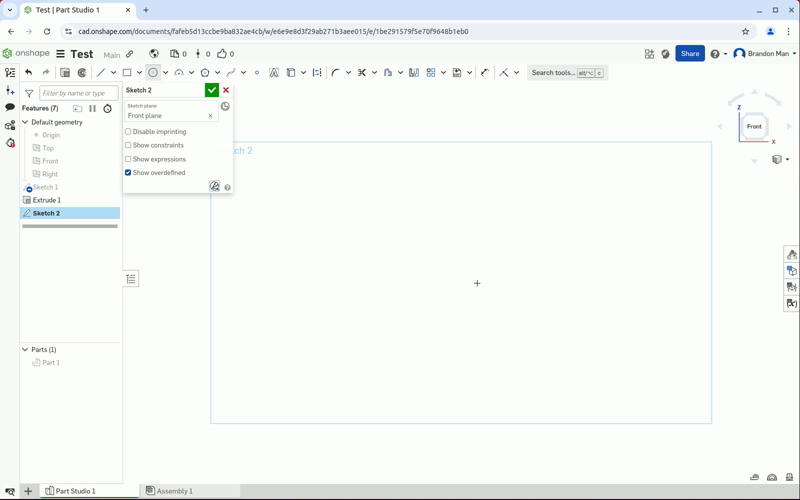
click(477, 282)
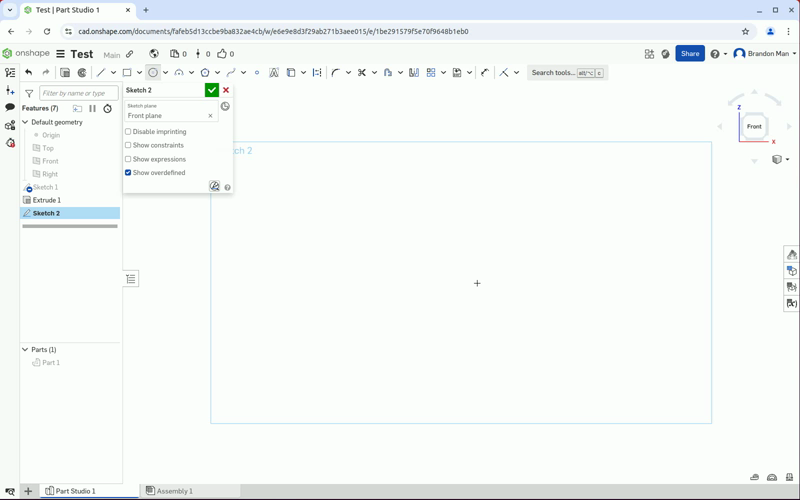
key_up(shift)
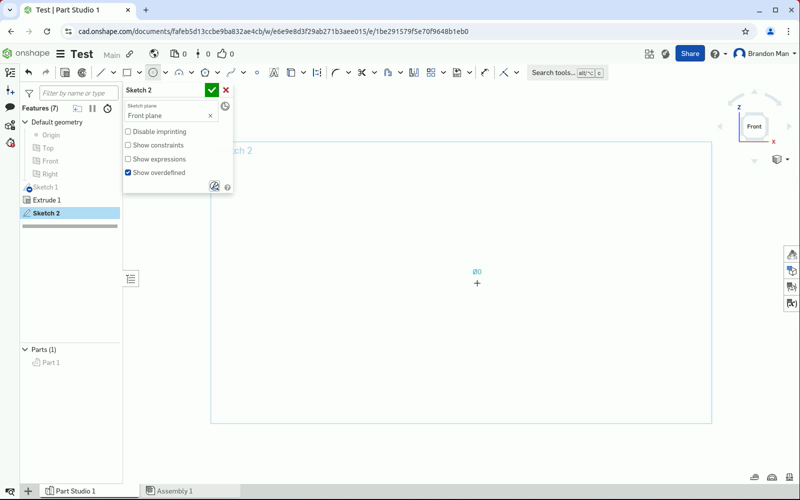
mouse_move(574, 282)
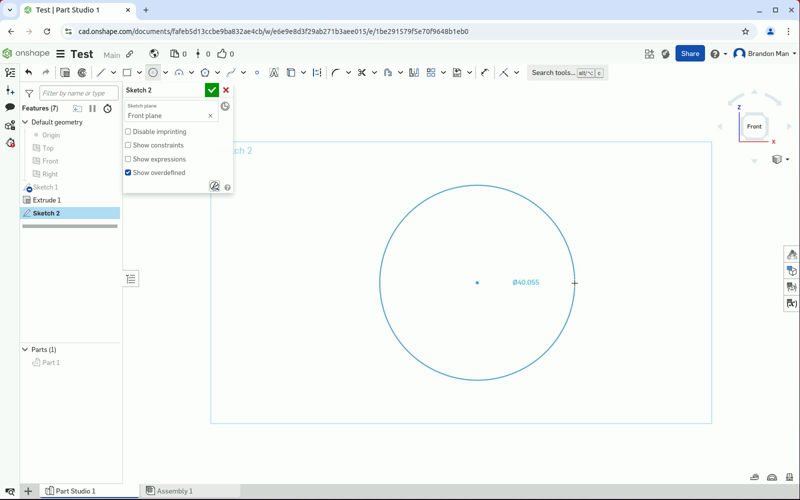
click(574, 282)
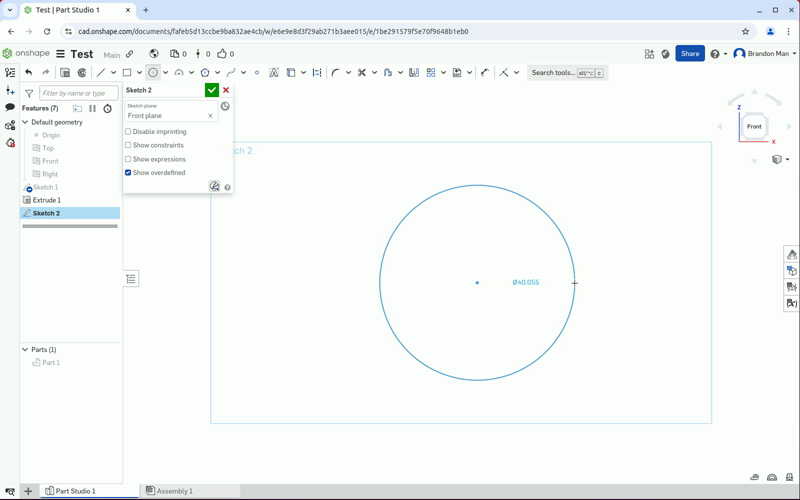
key(esc)
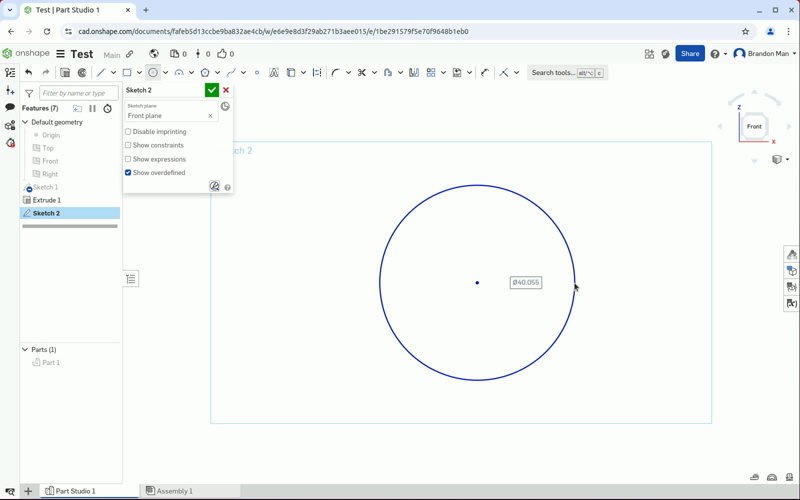
key(c)
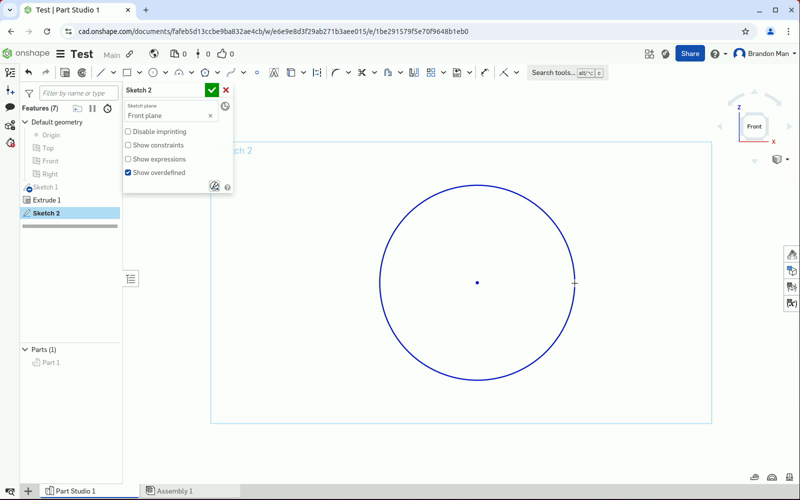
key_down(shift)
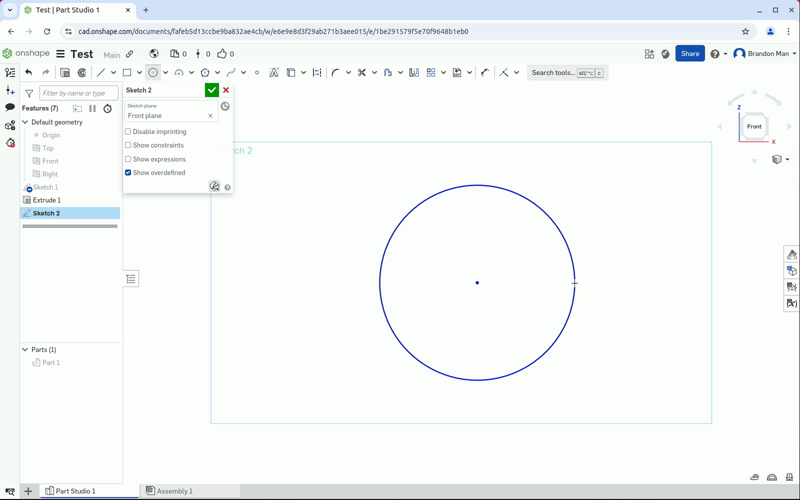
mouse_move(477, 282)
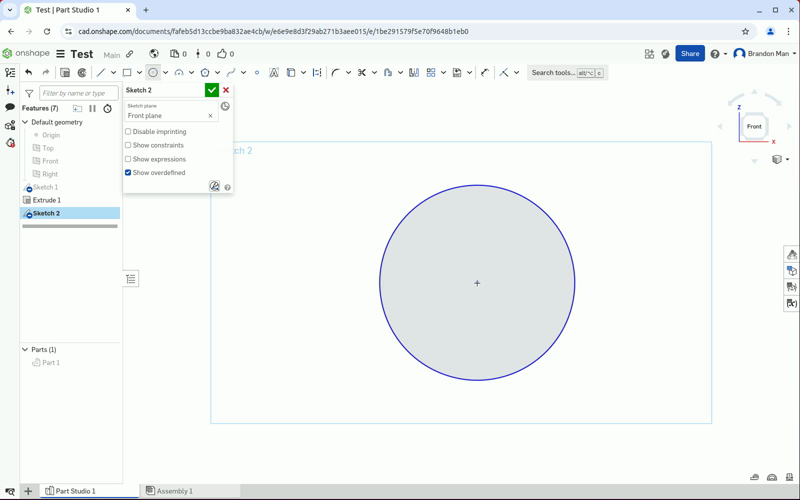
click(477, 282)
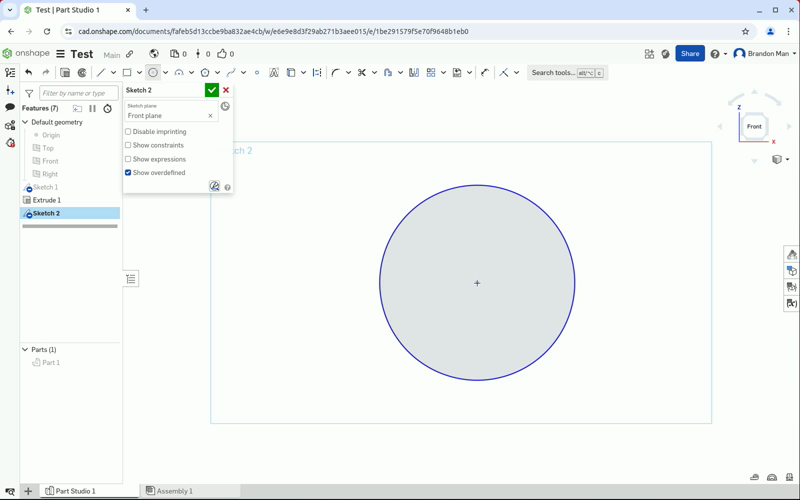
key_up(shift)
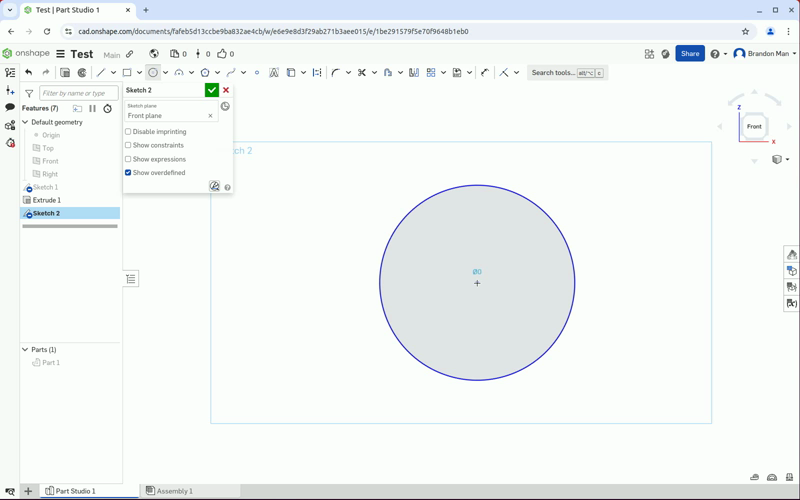
mouse_move(566, 282)
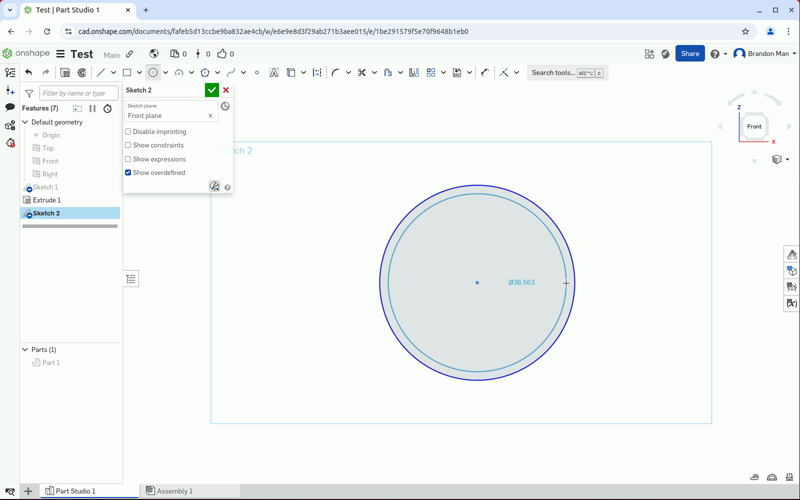
click(566, 282)
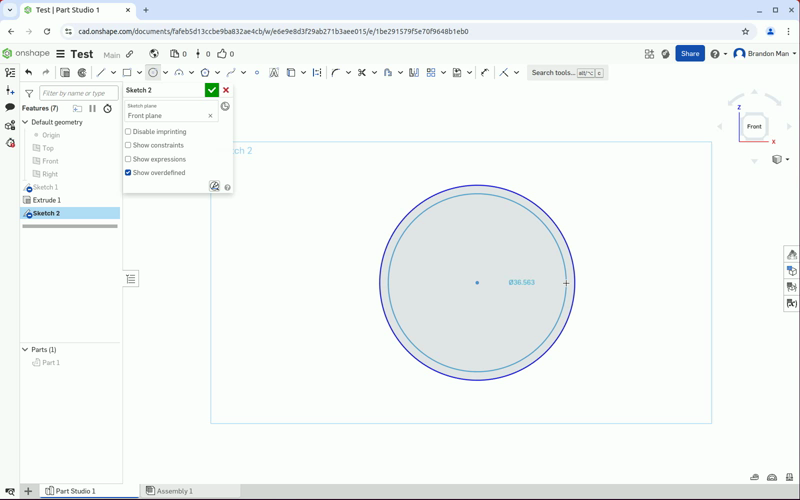
key(esc)
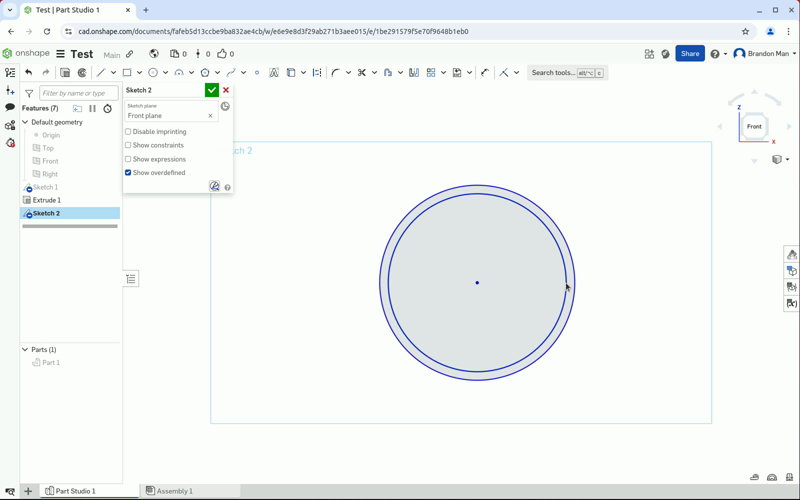
mouse_move(415, 212)
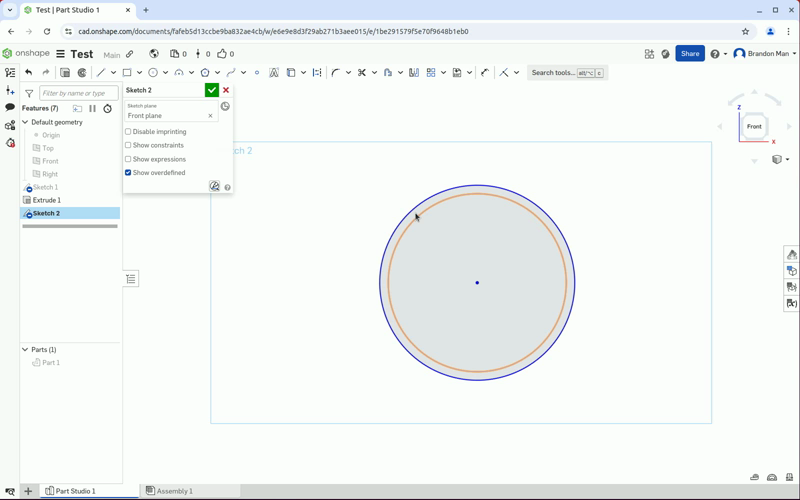
click(415, 212)
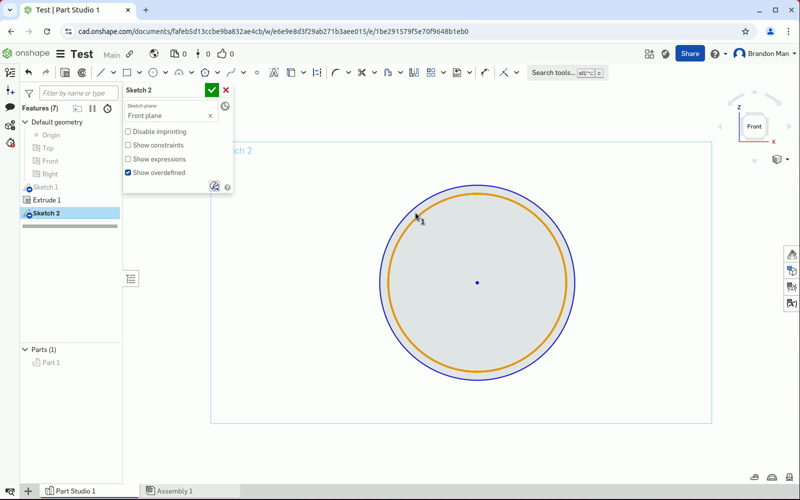
mouse_move(73, 352)
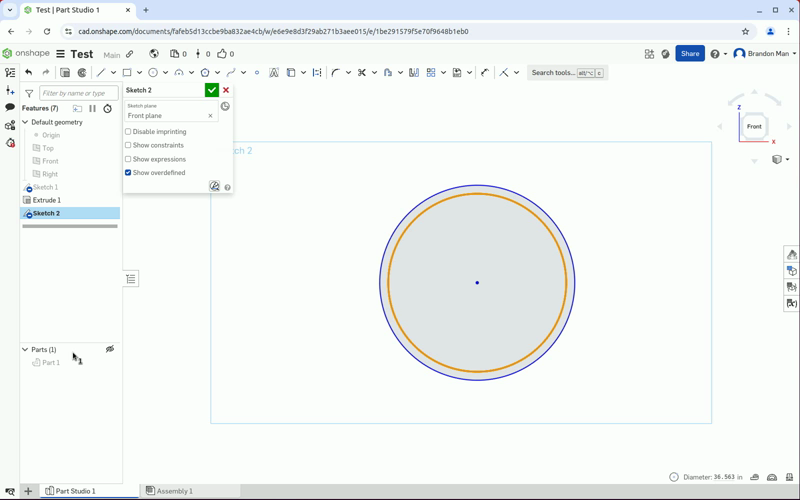
key(shift+y)
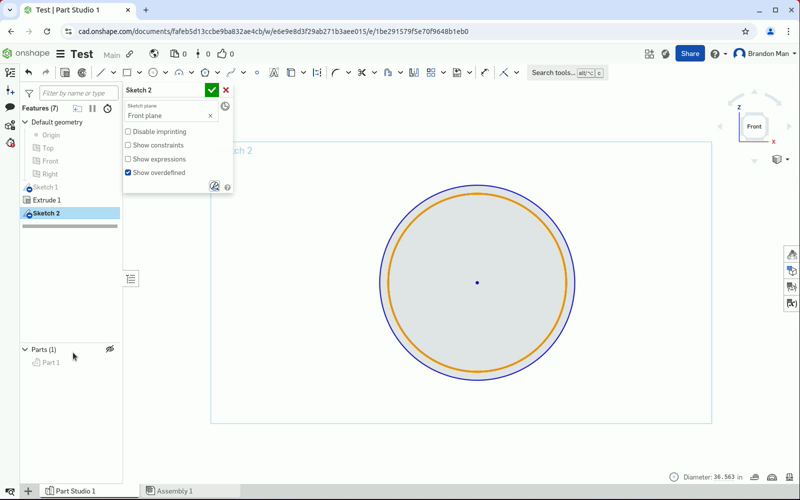
key(shift+e)
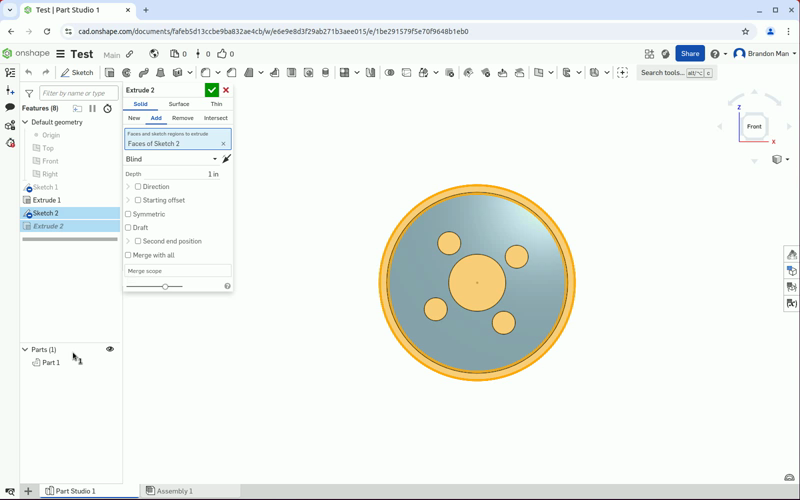
mouse_move(143, 106)
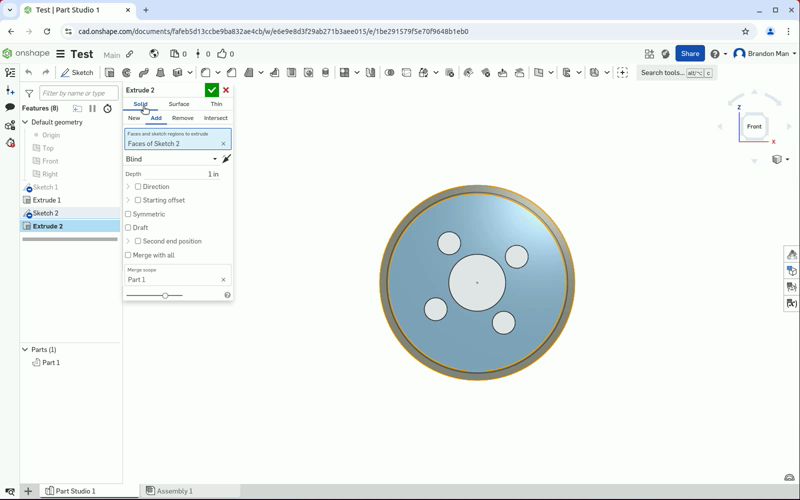
click(143, 106)
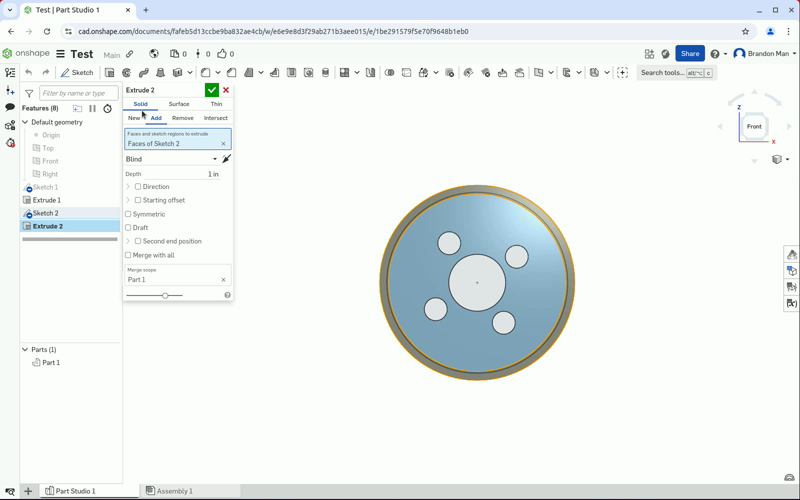
mouse_move(137, 120)
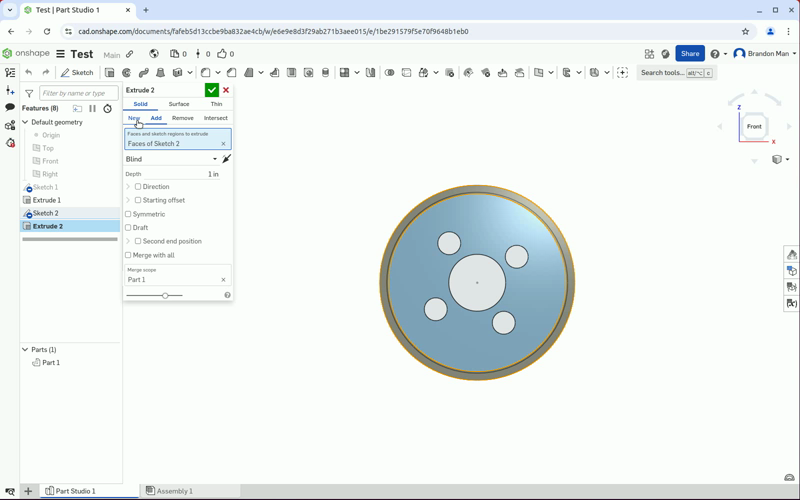
click(137, 120)
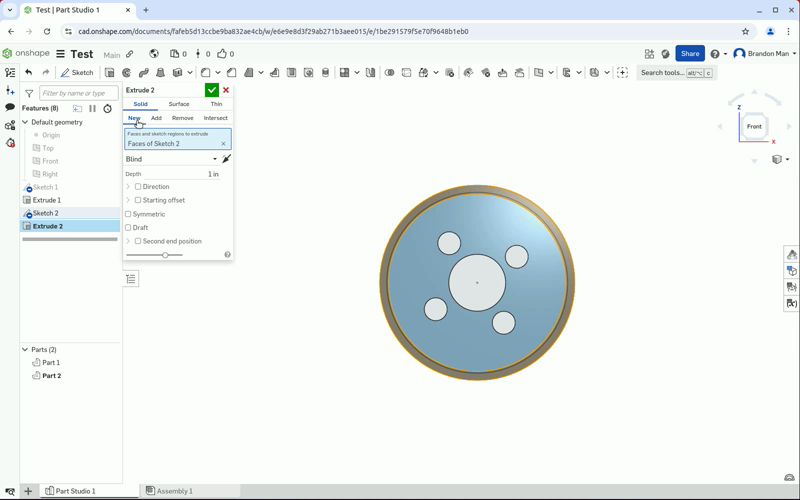
key(tab, 4)
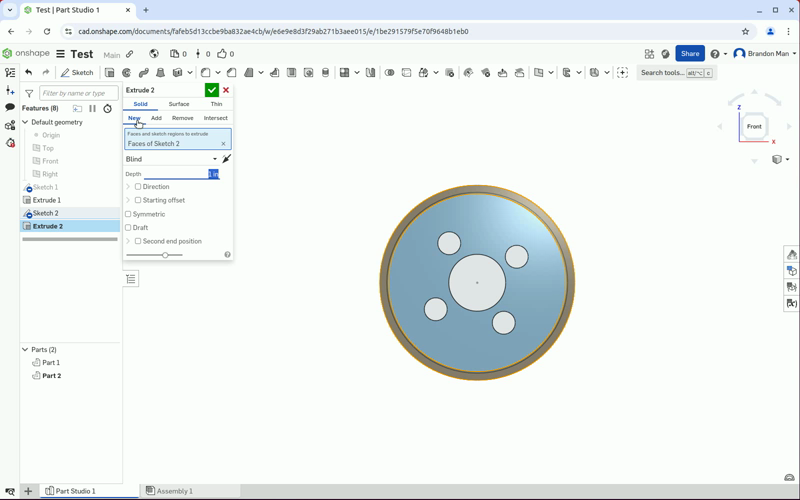
text(8.666)
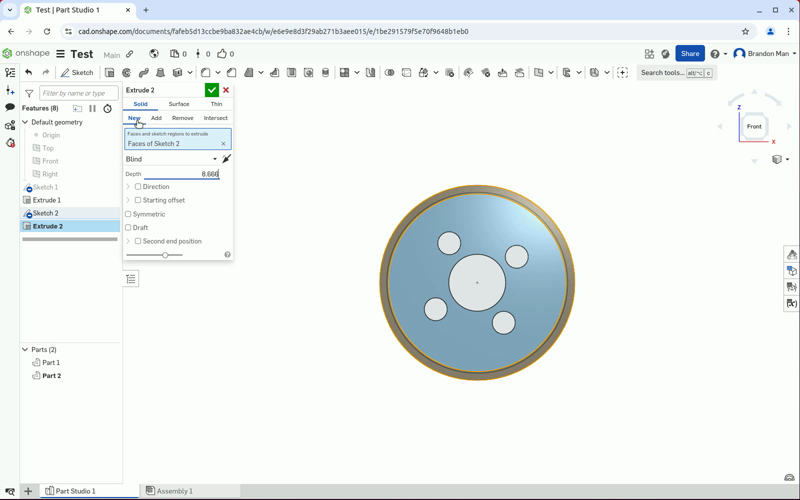
key(tab, 3)
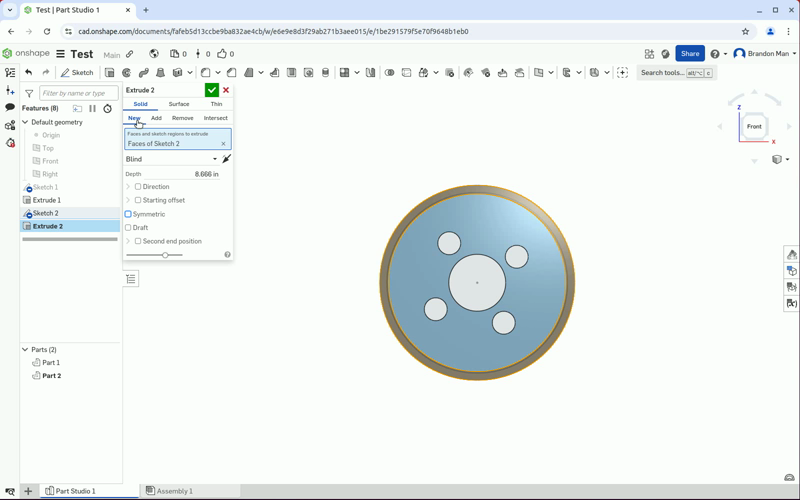
key(space)
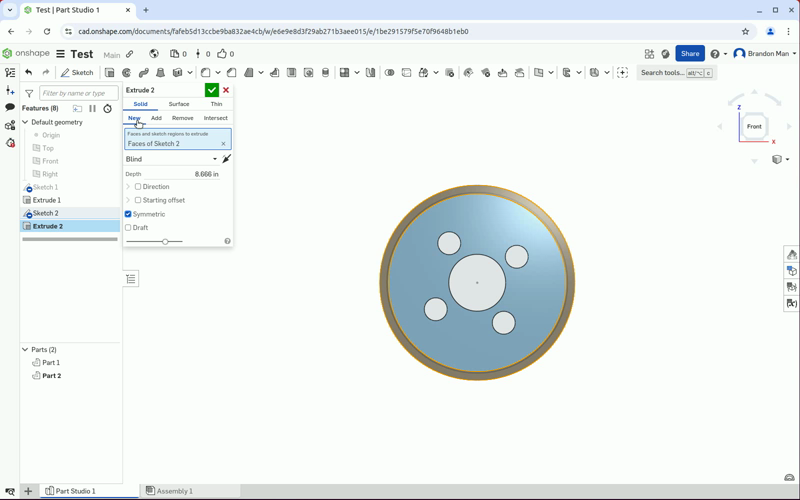
key(enter)
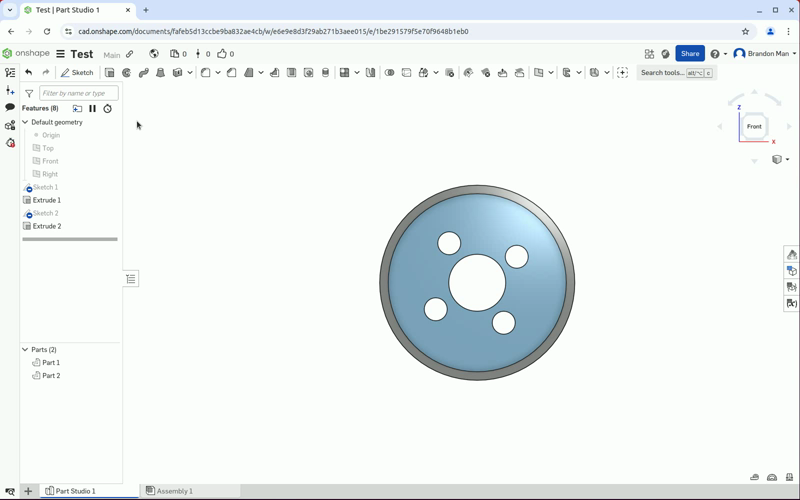
key(shift+h)
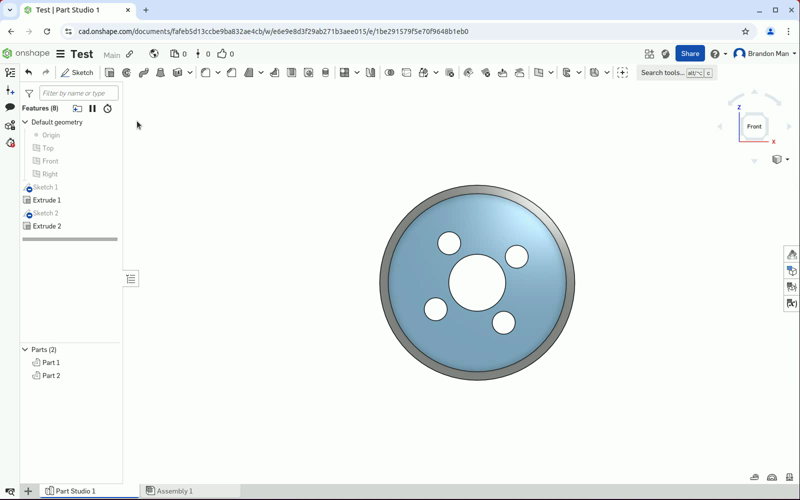
key(shift+h)
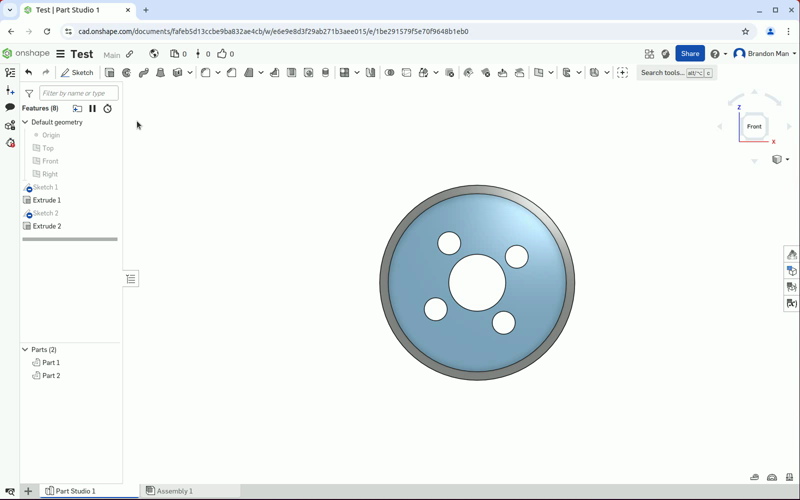
mouse_move(73, 189)
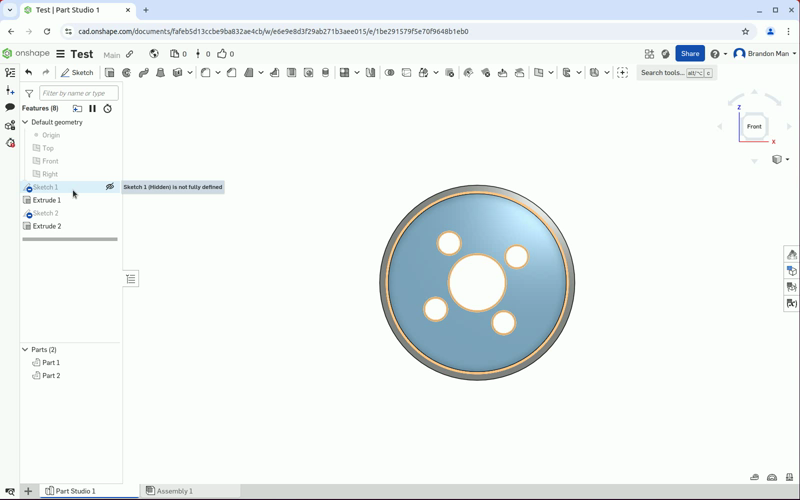
click(73, 189)
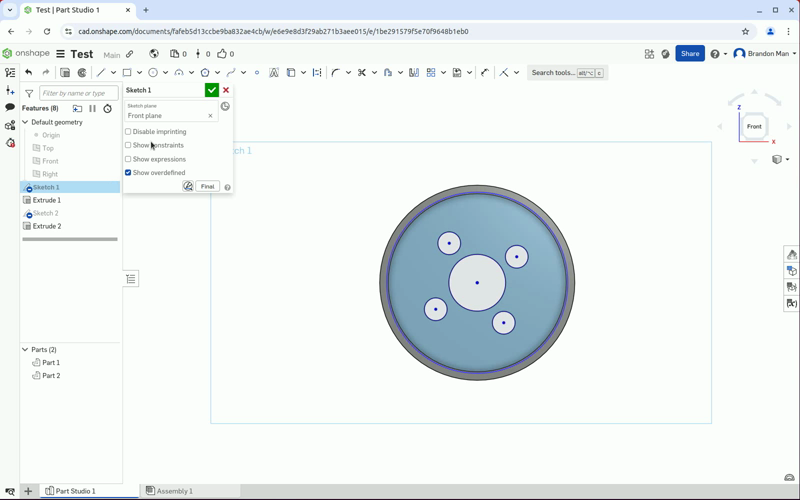
mouse_move(229, 92)
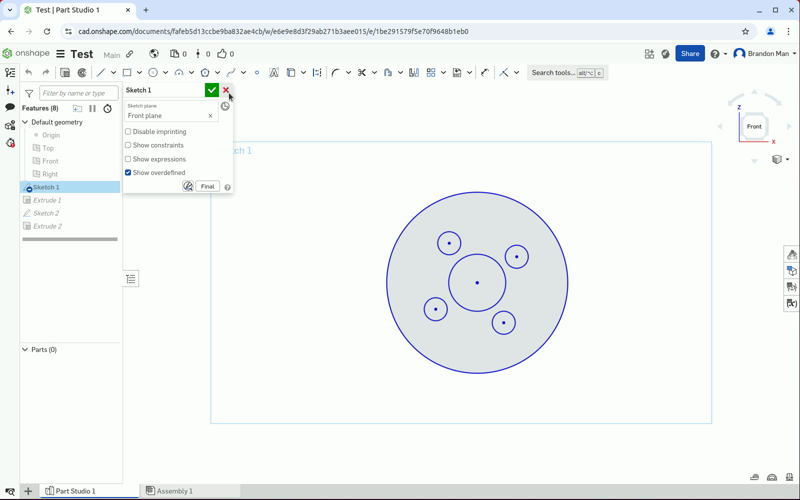
click(229, 92)
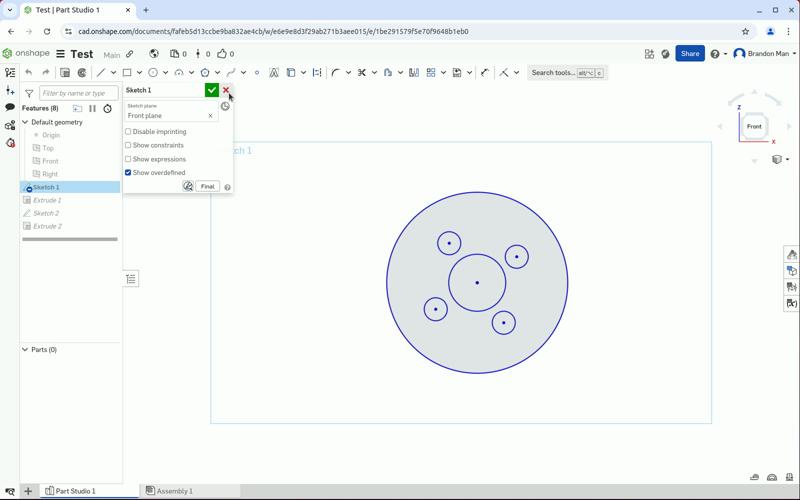
key(shift+s)
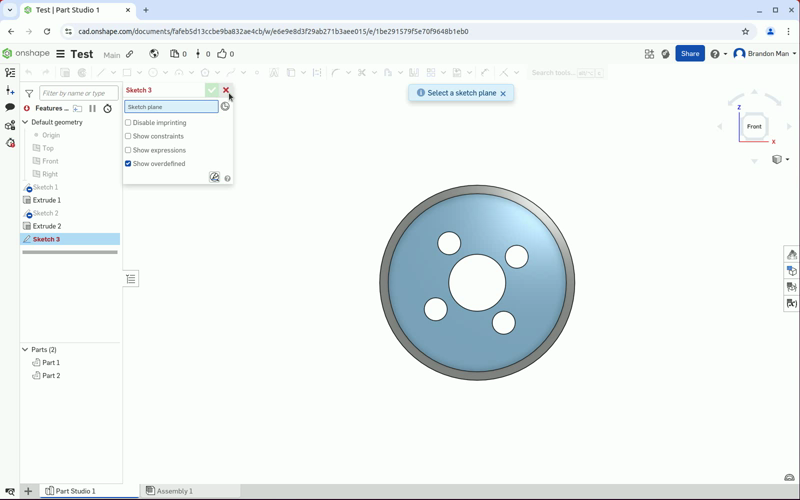
mouse_move(73, 163)
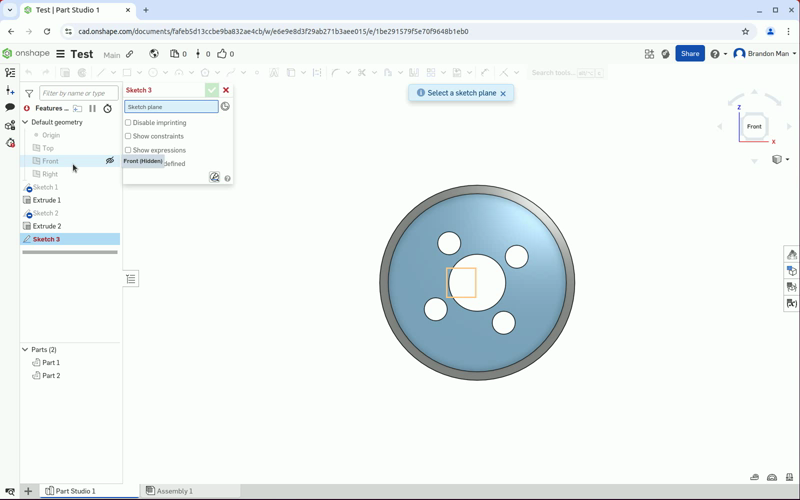
click(73, 163)
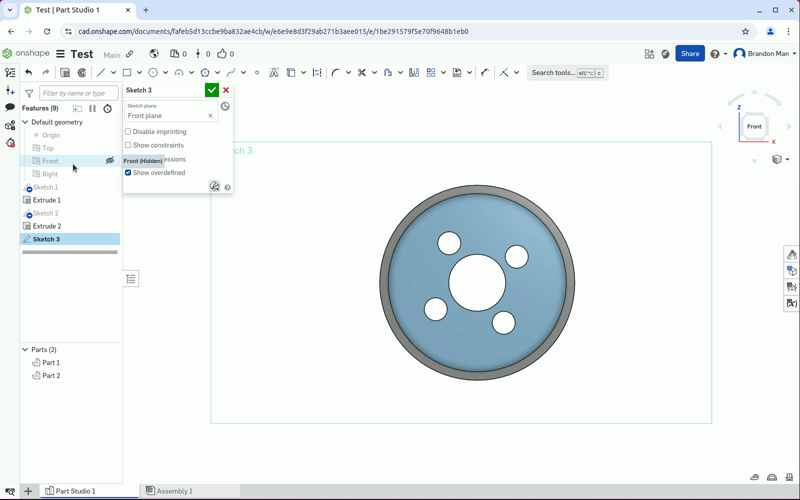
mouse_move(73, 352)
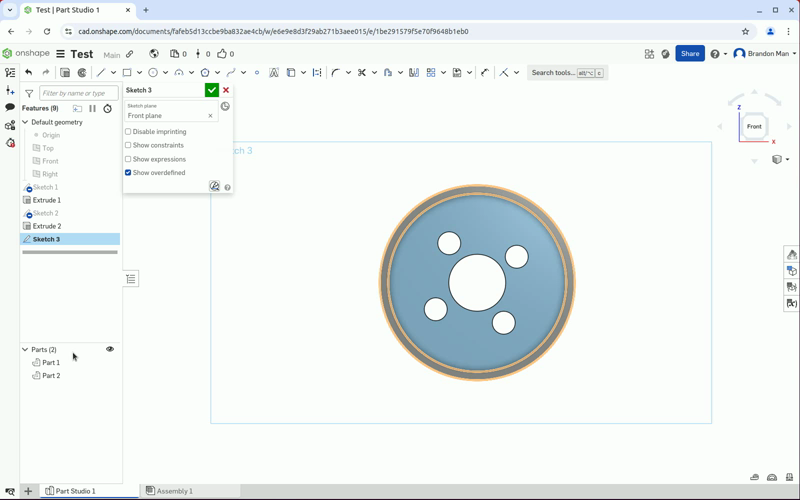
key(y)
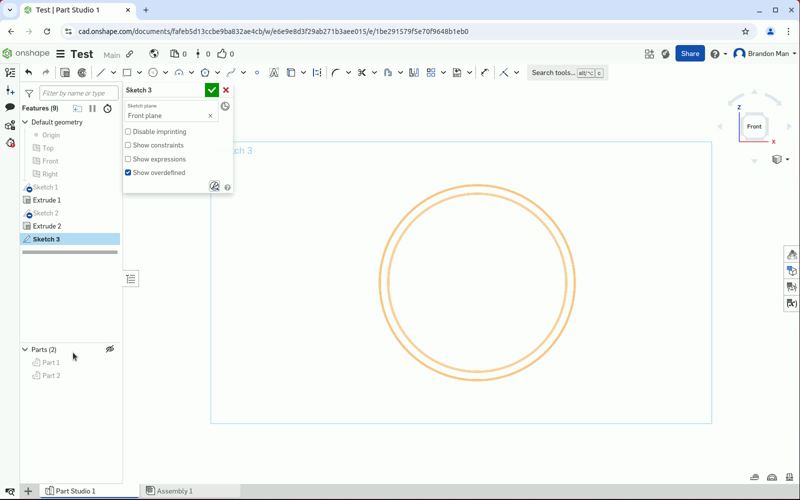
key(c)
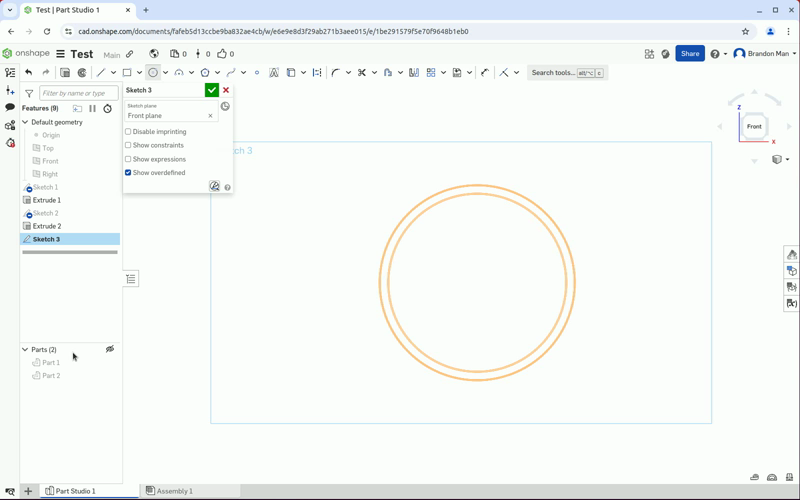
key_down(shift)
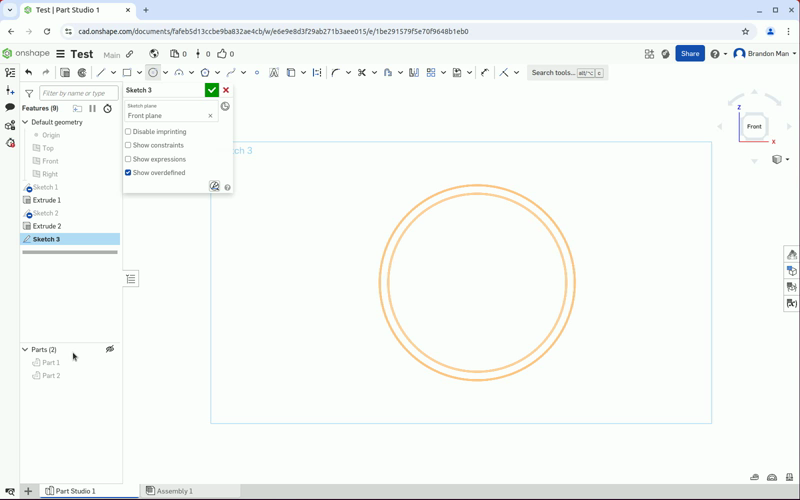
mouse_move(477, 282)
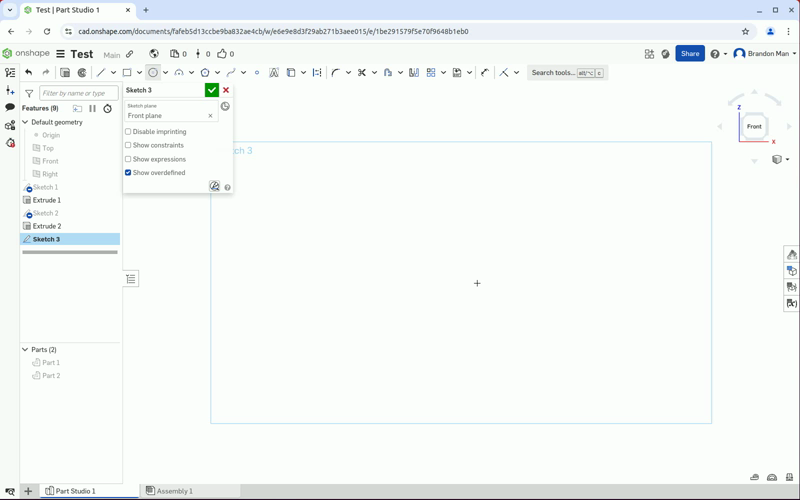
click(477, 282)
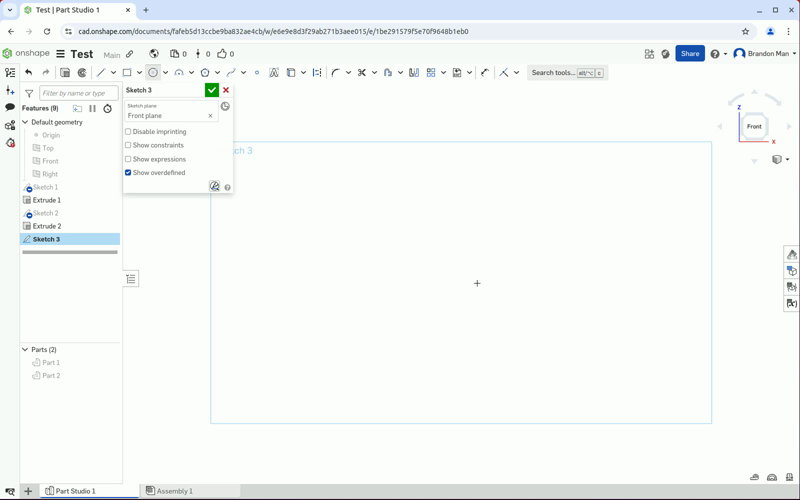
key_up(shift)
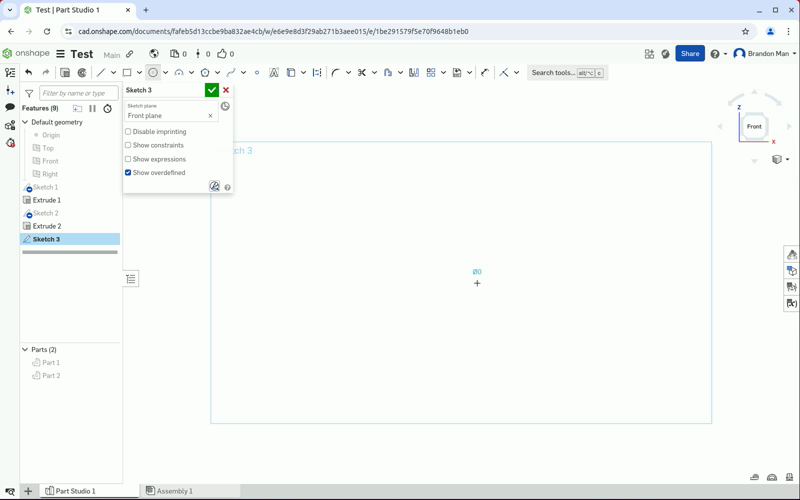
mouse_move(506, 282)
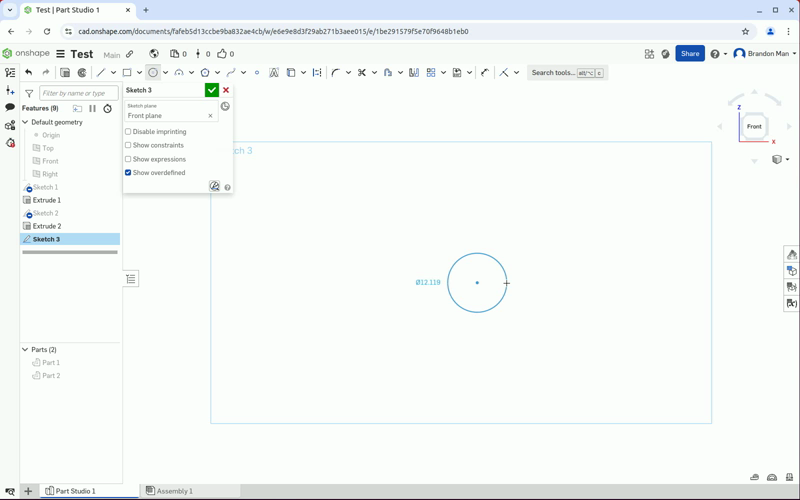
click(506, 282)
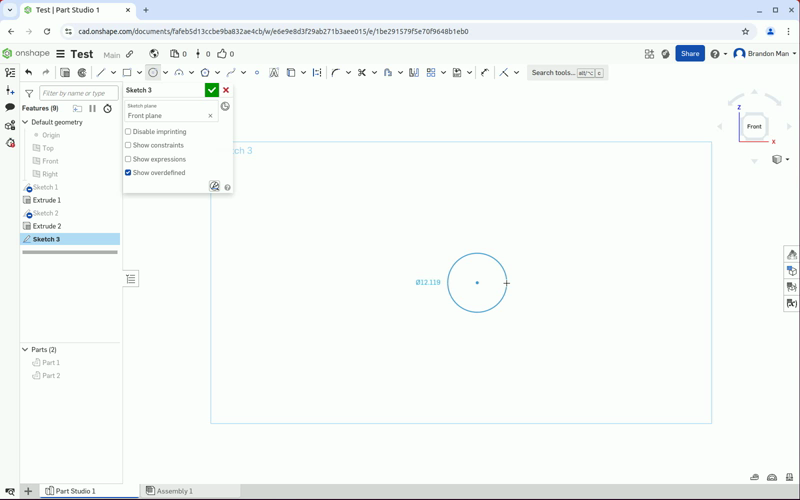
key(esc)
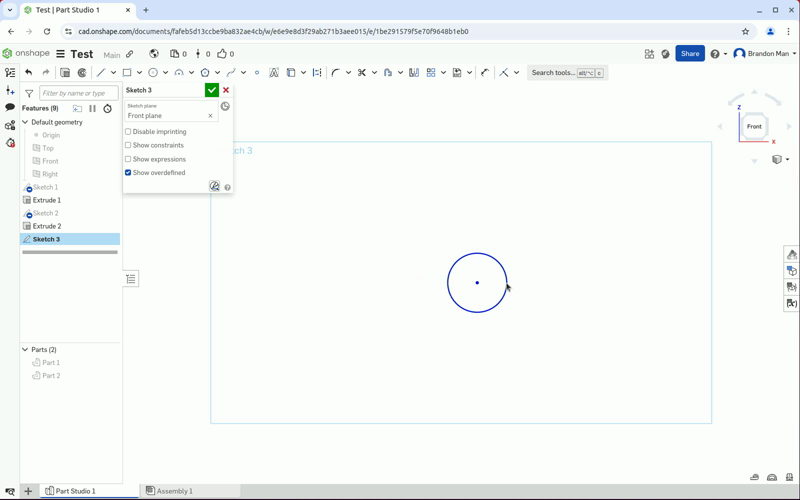
key(c)
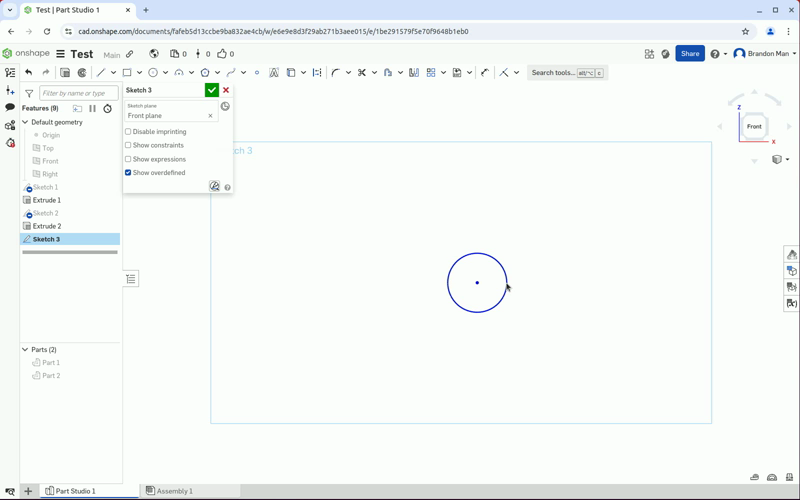
key_down(shift)
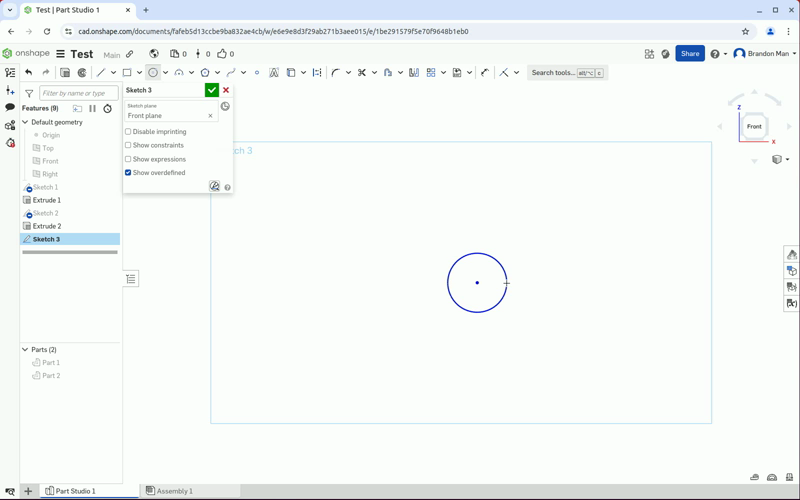
mouse_move(477, 282)
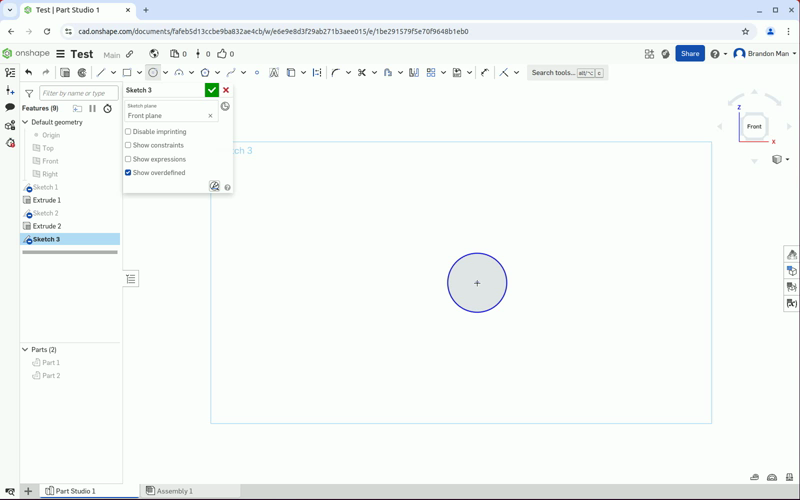
click(477, 282)
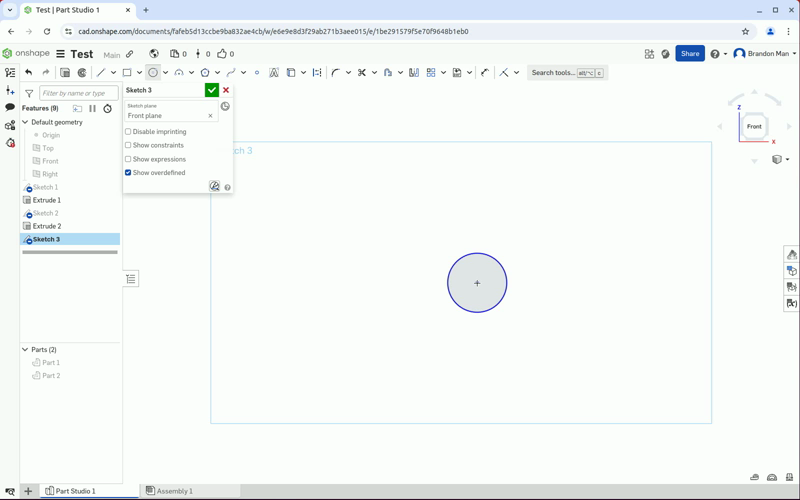
key_up(shift)
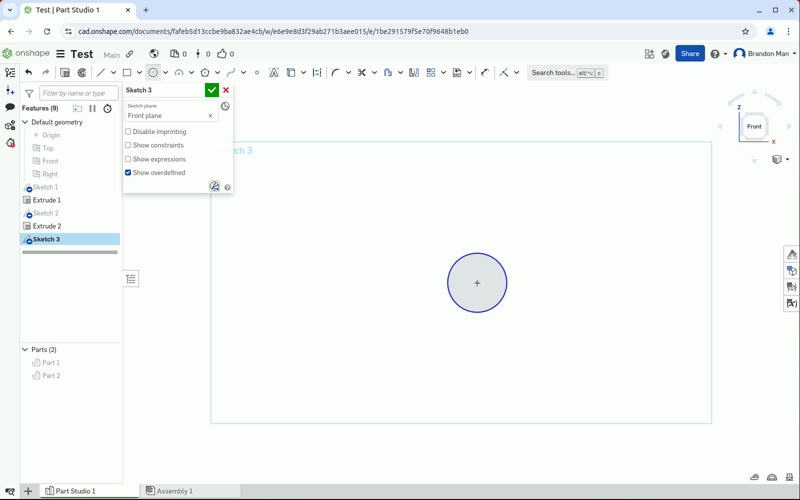
mouse_move(488, 282)
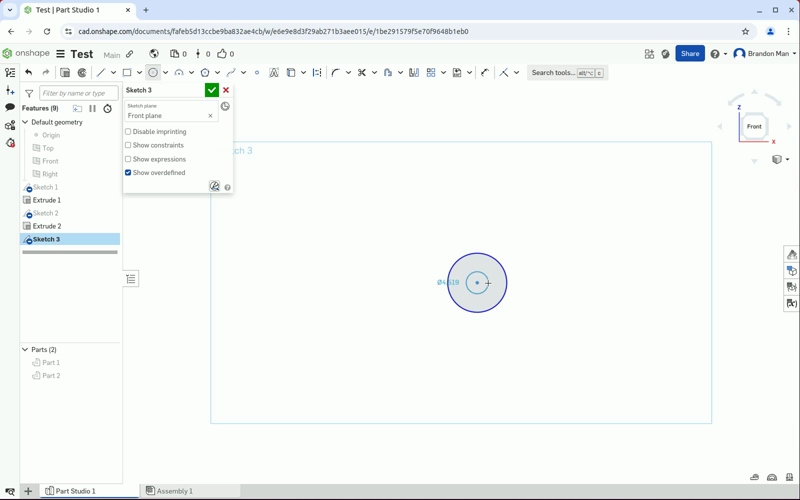
click(488, 282)
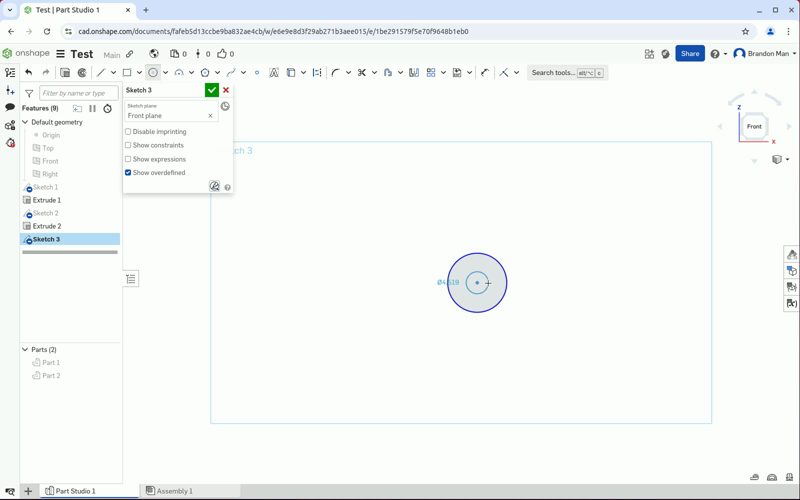
key(esc)
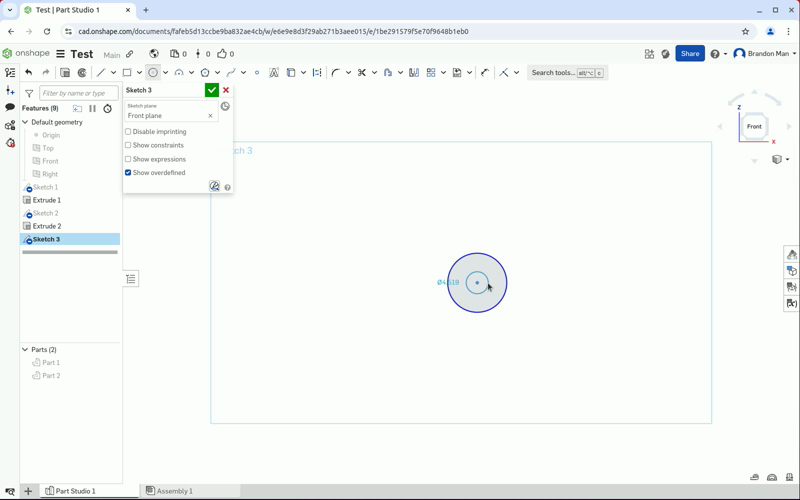
mouse_move(453, 286)
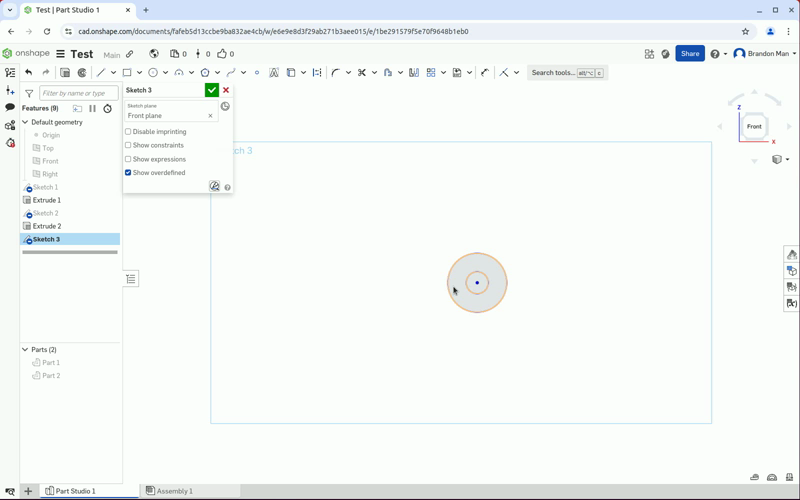
click(453, 286)
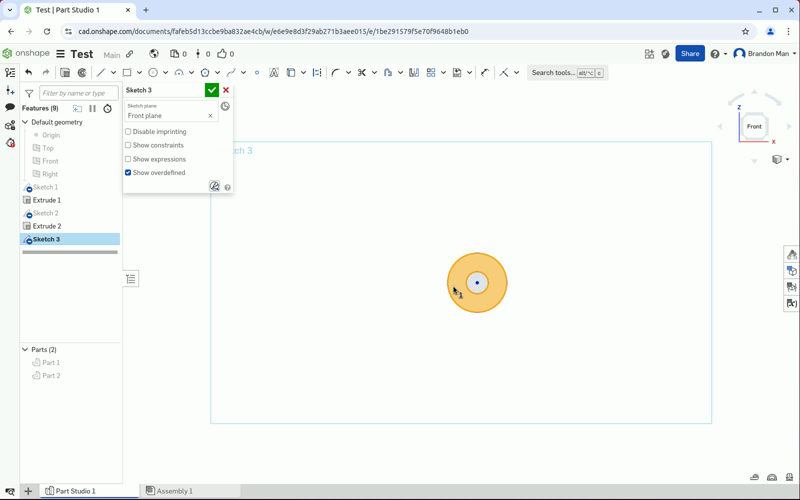
mouse_move(73, 352)
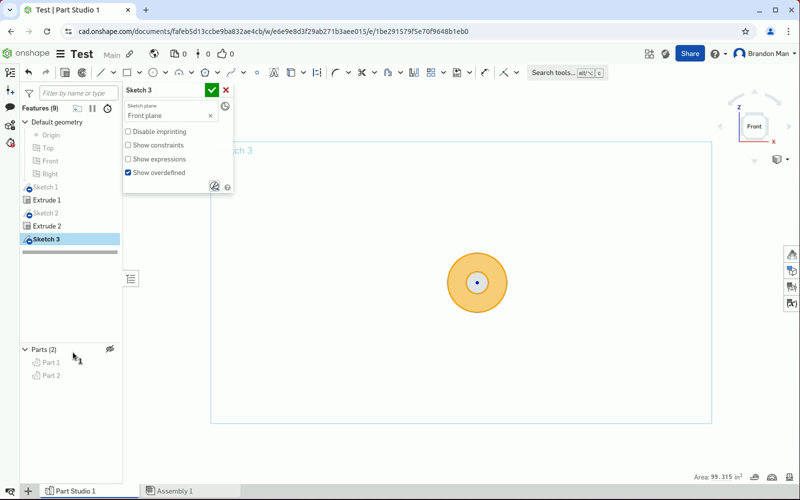
key(shift+y)
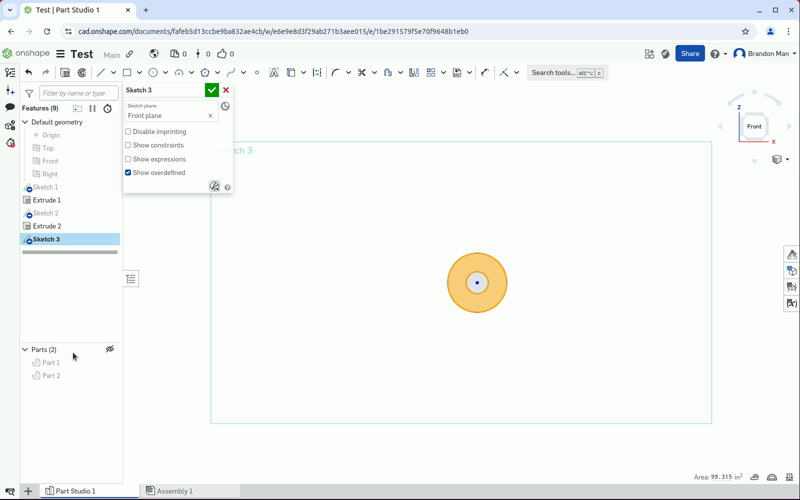
key(shift+e)
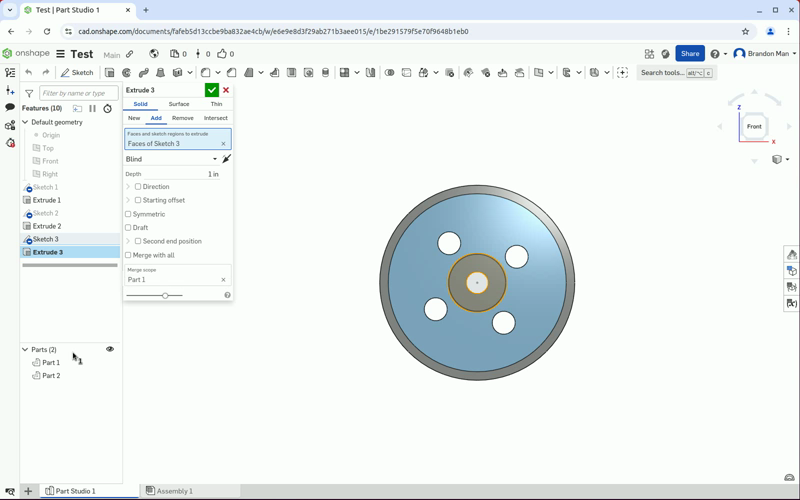
mouse_move(143, 106)
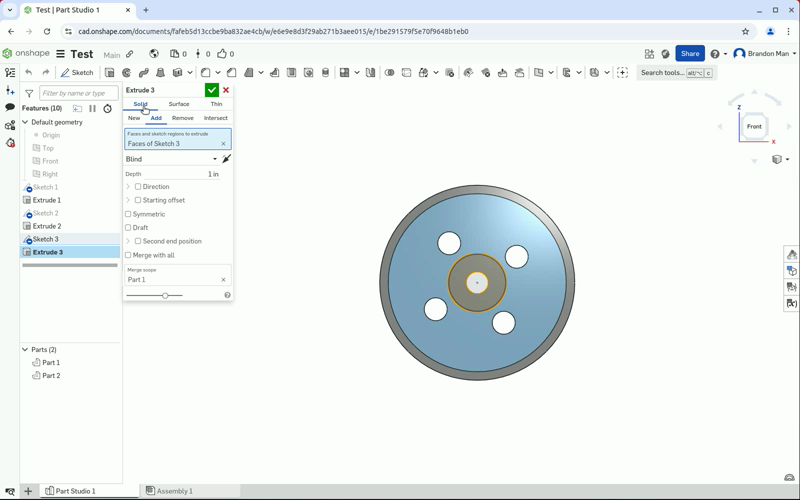
click(143, 106)
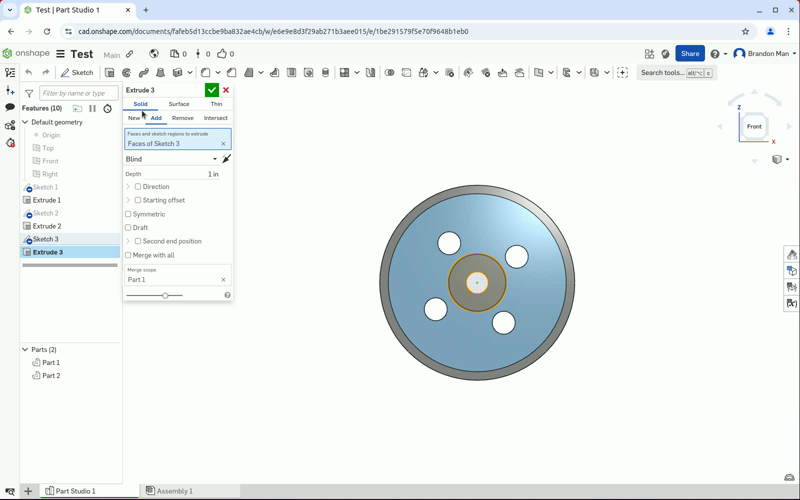
mouse_move(137, 120)
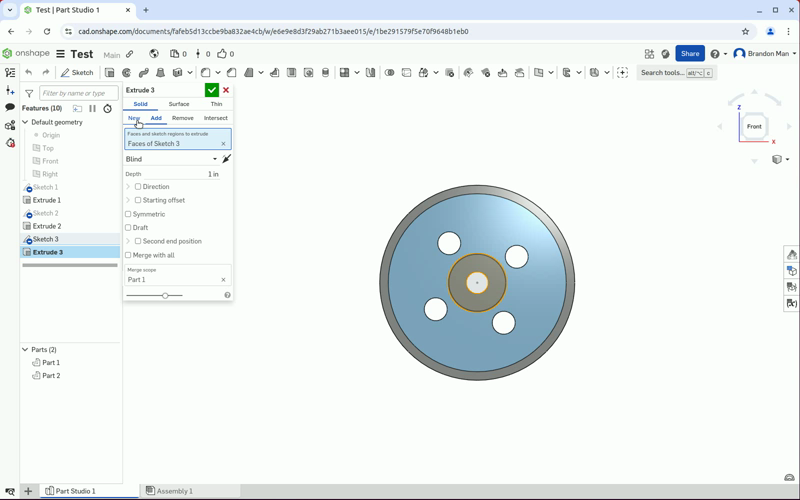
click(137, 120)
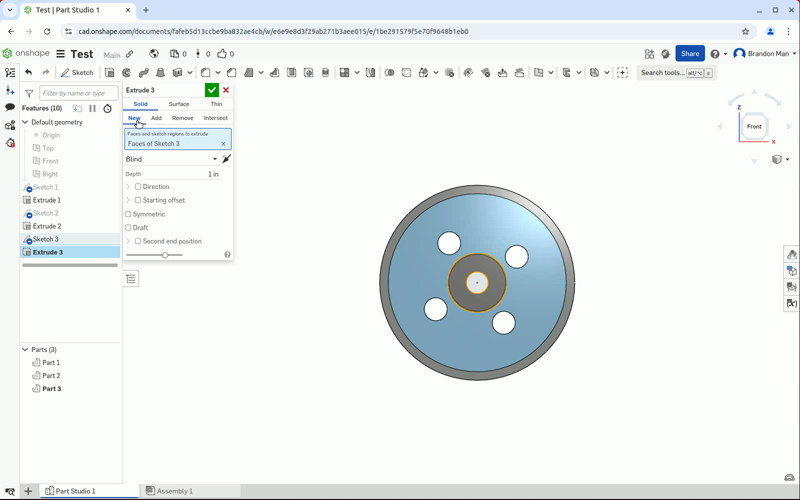
key(tab, 4)
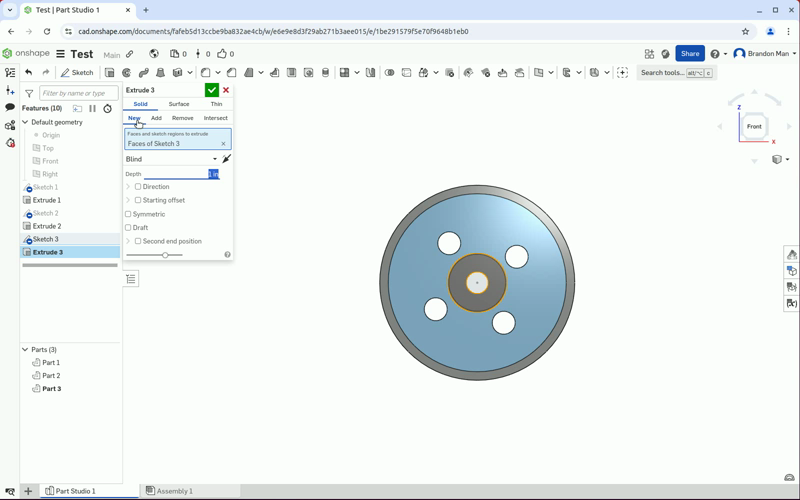
text(8.666)
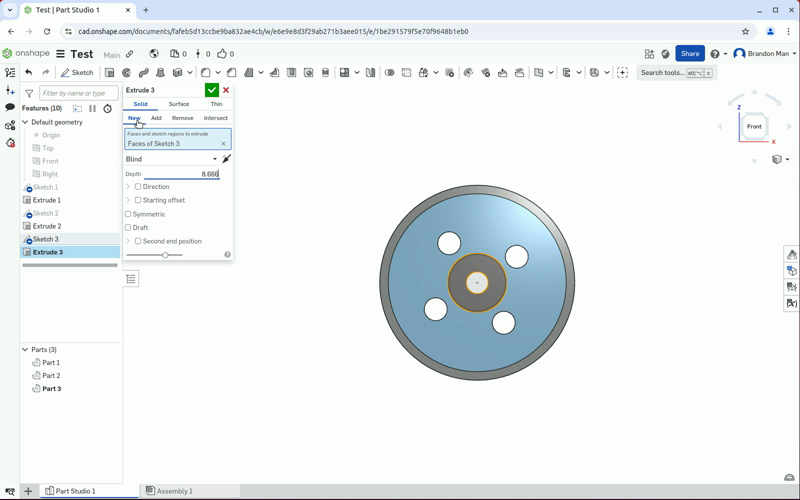
key(tab, 3)
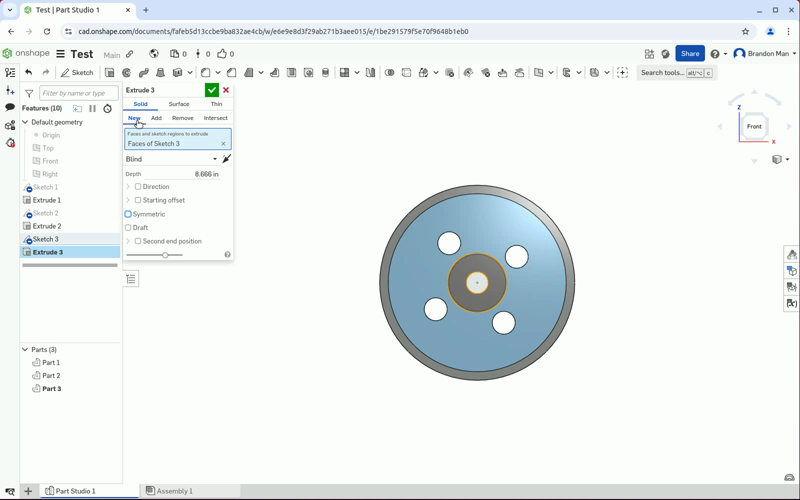
key(space)
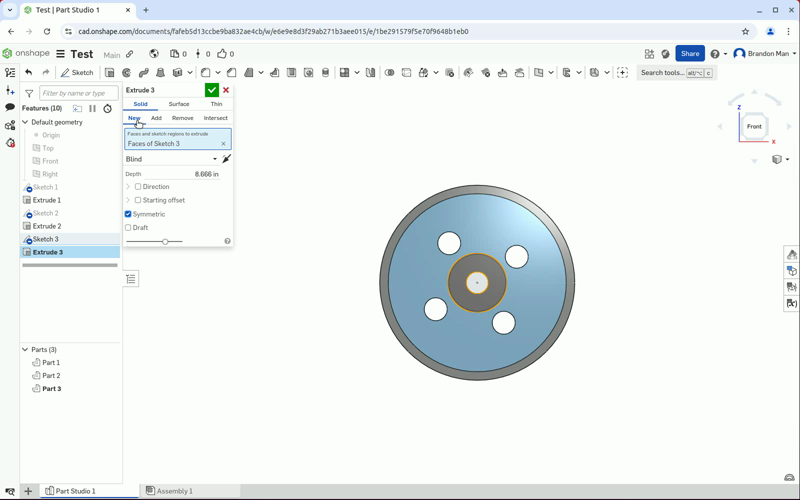
key(enter)
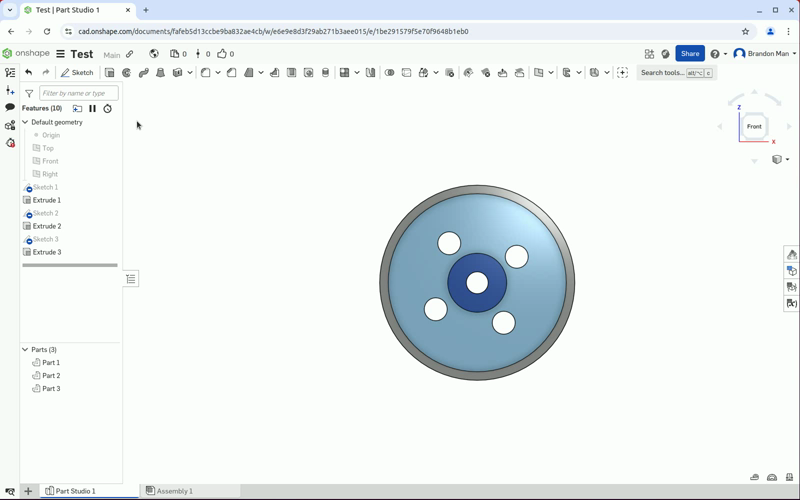
key(shift+h)
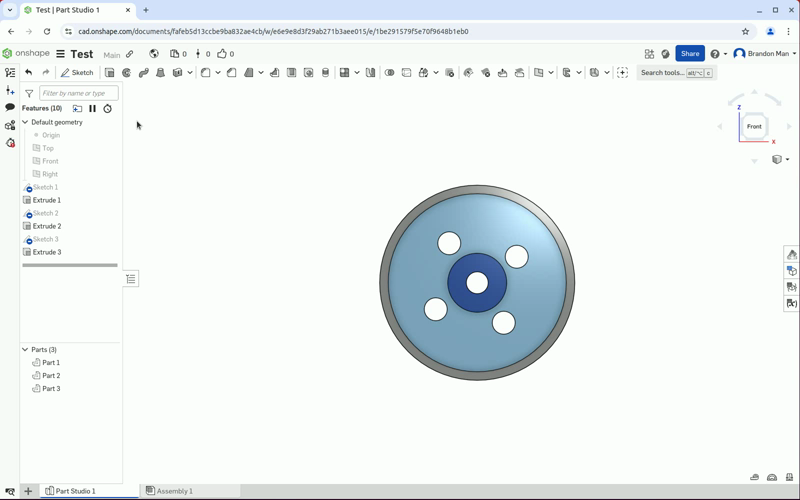
key(shift+h)
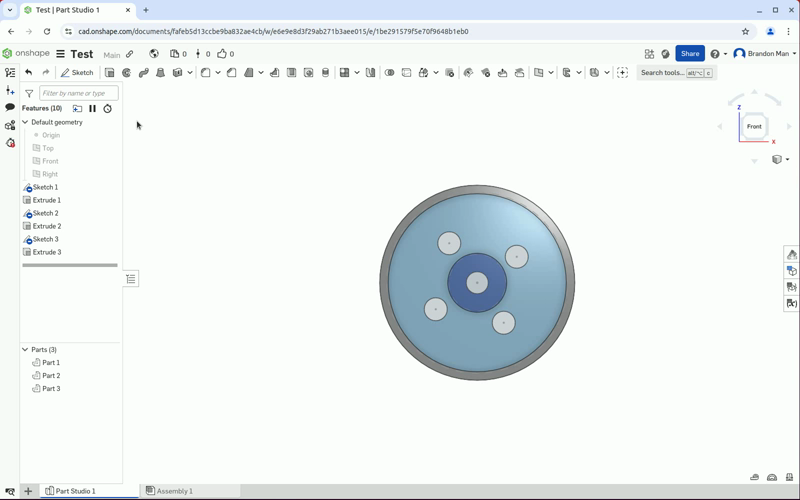
key(shift+7)
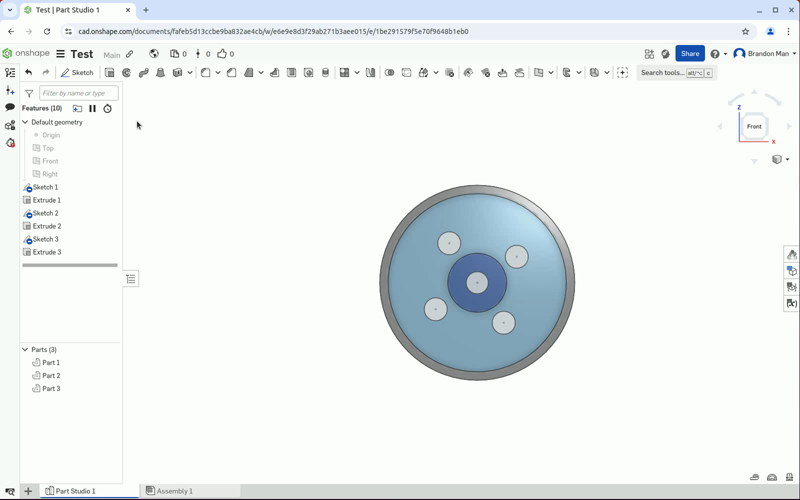
key(left, 2)
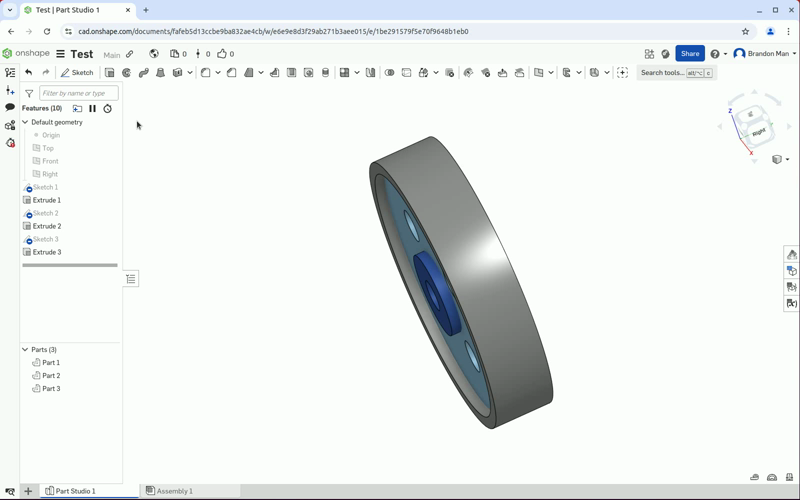
key(down, 2)
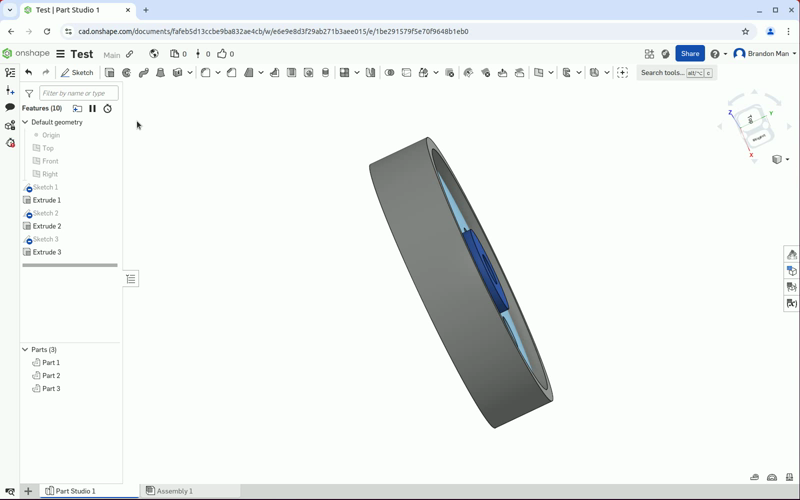
key(up, 2)
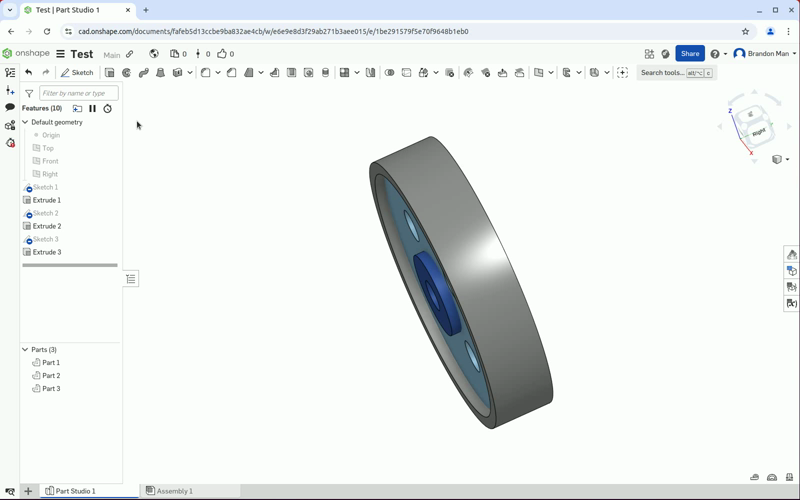
key(right, 2)
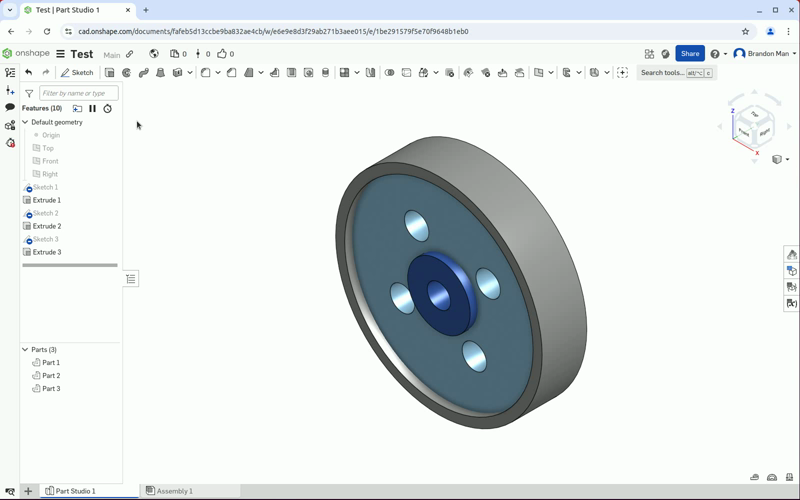
mouse_move(73, 189)
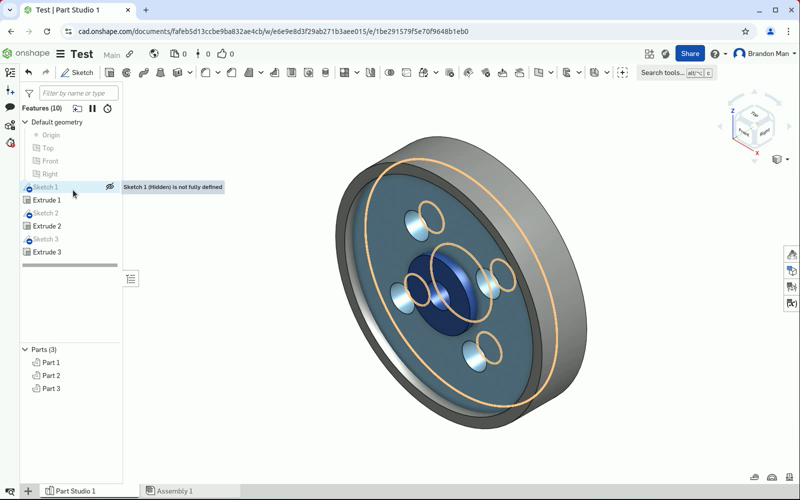
click(73, 189)